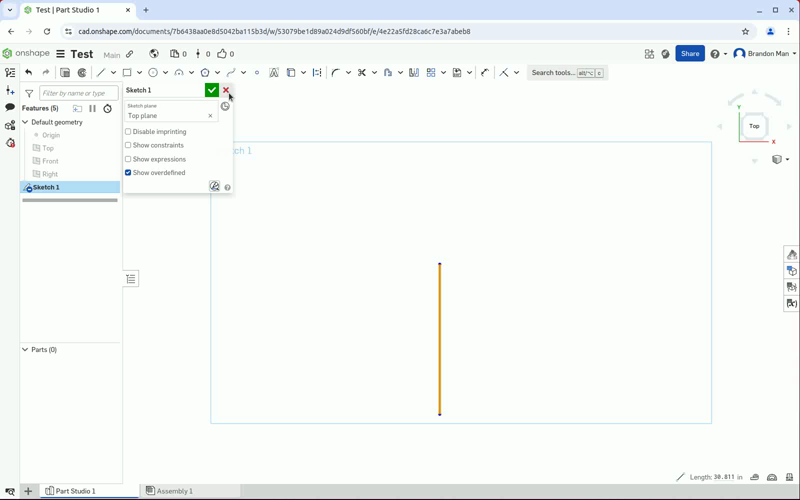
key(shift+h)
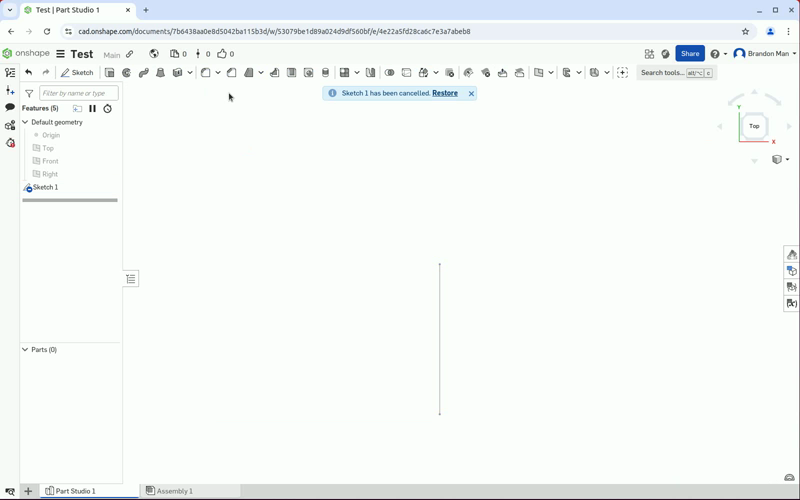
key(shift+s)
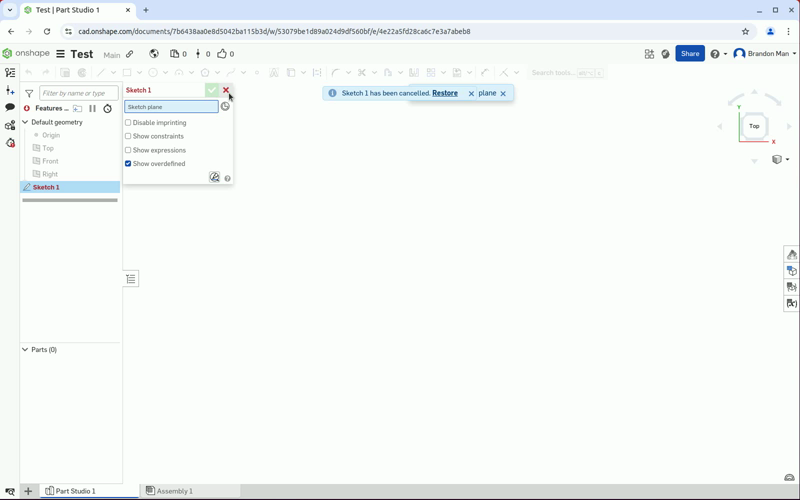
mouse_move(73, 150)
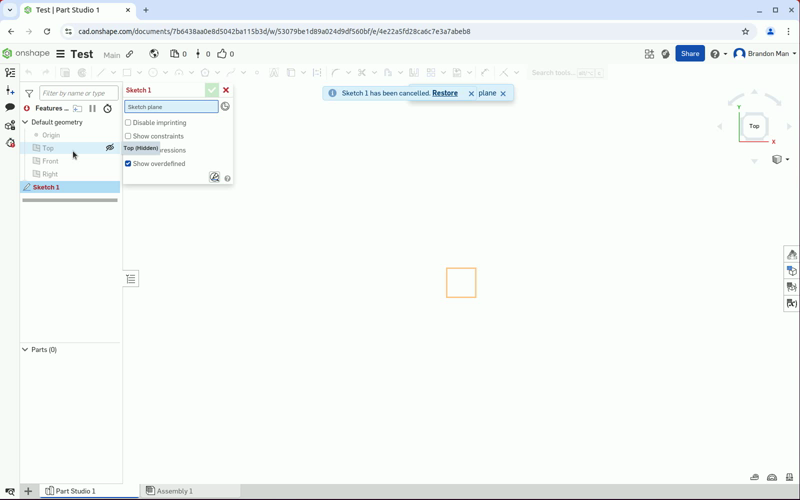
click(73, 150)
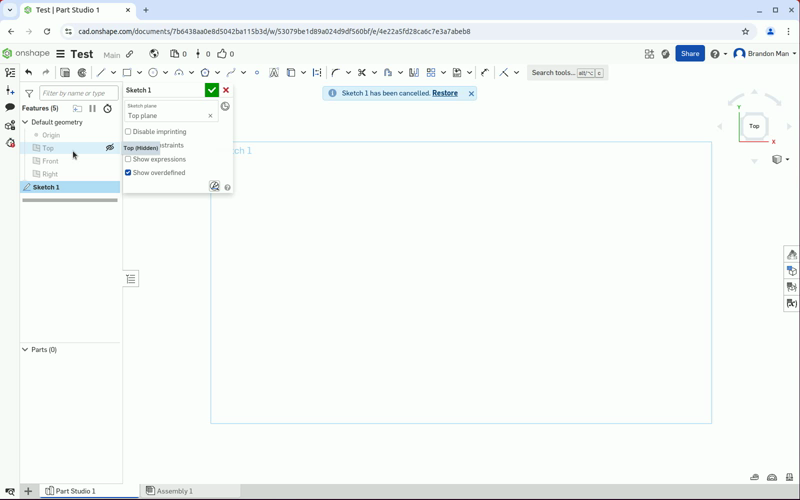
mouse_move(73, 352)
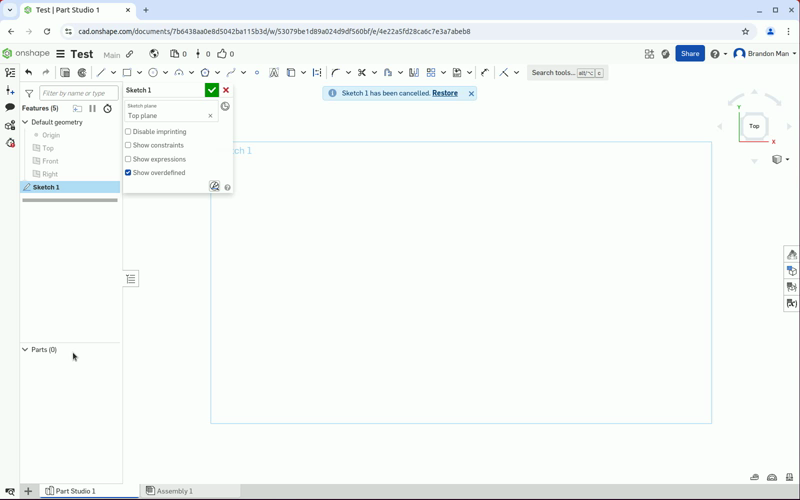
key(y)
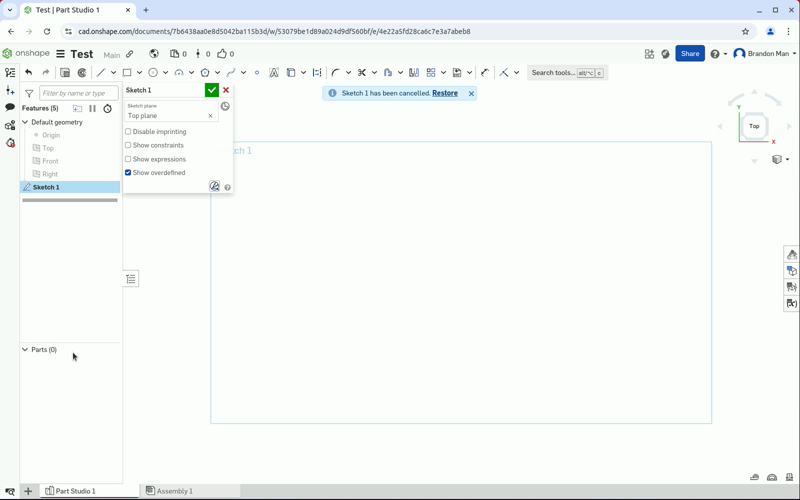
key(a)
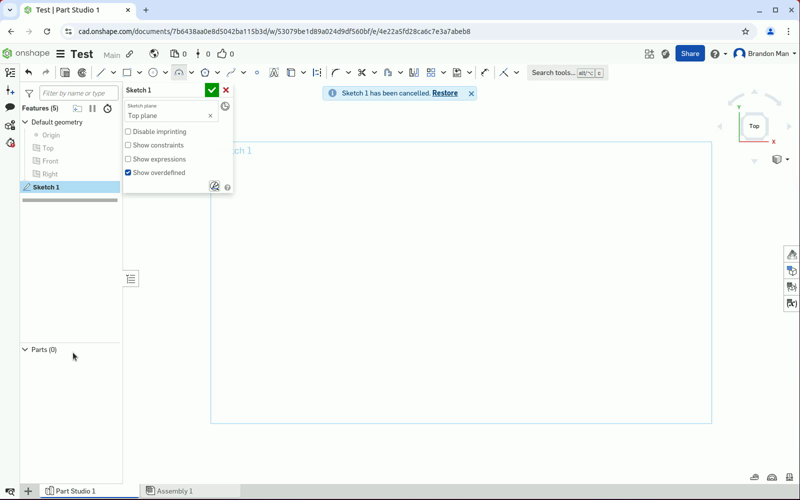
key_down(shift)
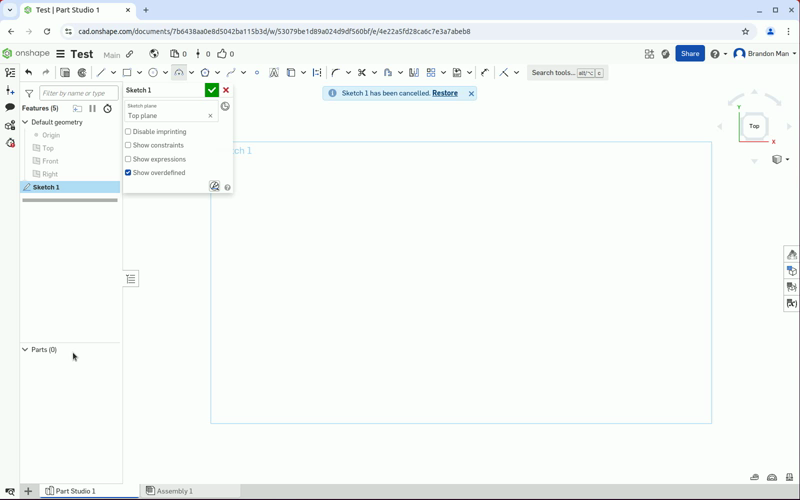
mouse_move(556, 308)
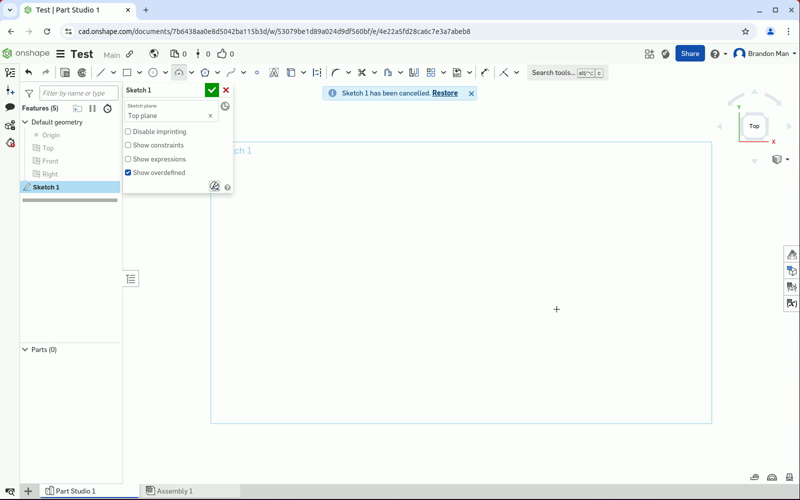
click(556, 308)
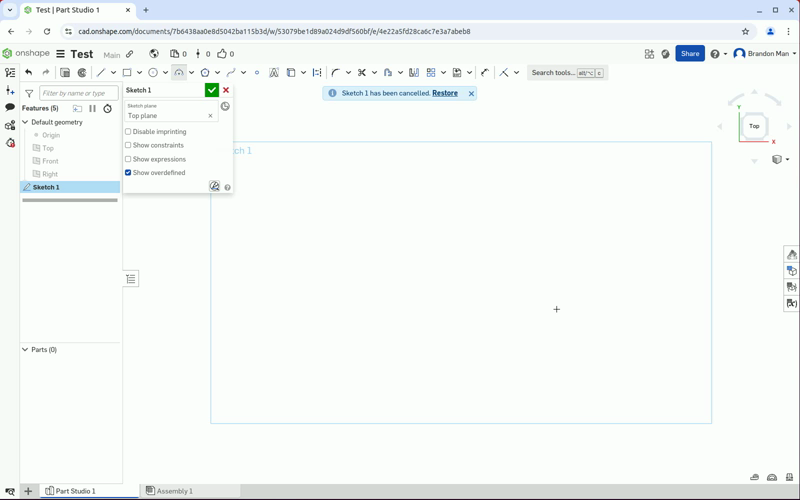
key_up(shift)
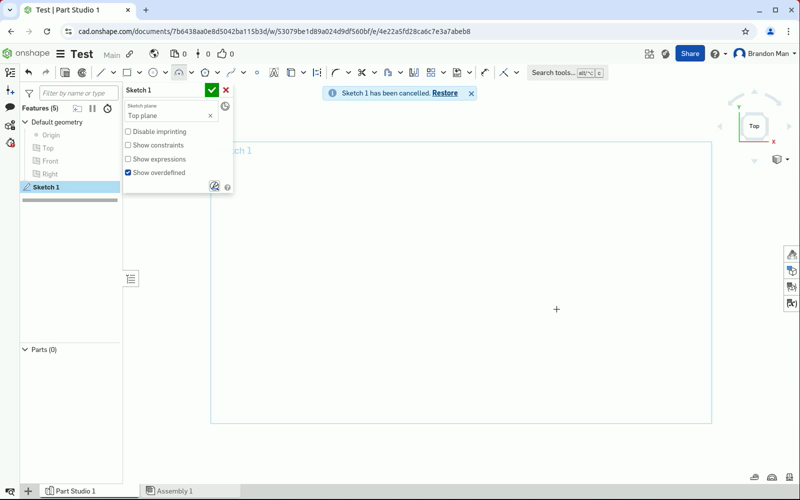
key_down(shift)
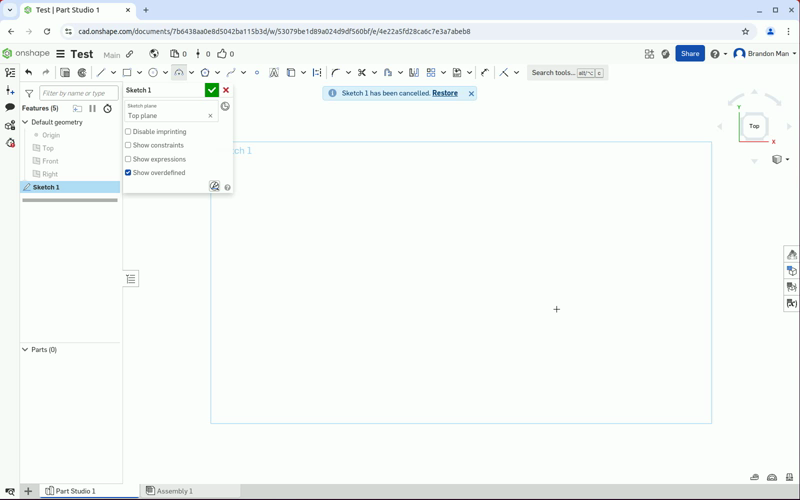
mouse_move(556, 255)
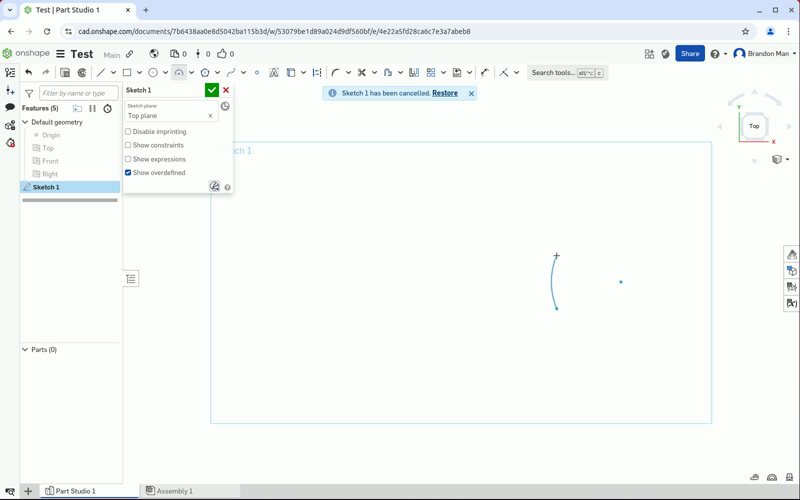
click(556, 255)
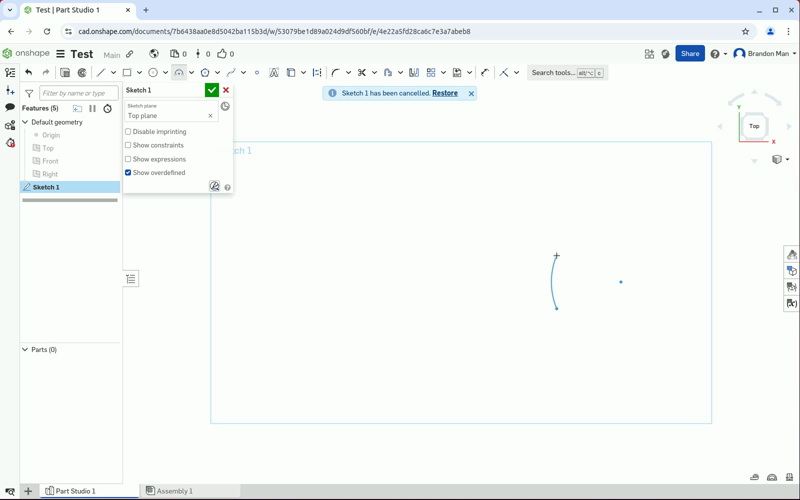
mouse_move(573, 282)
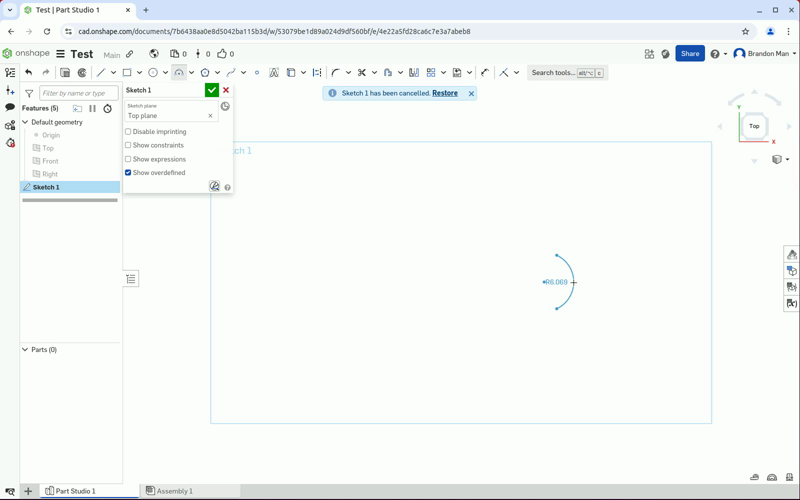
click(573, 282)
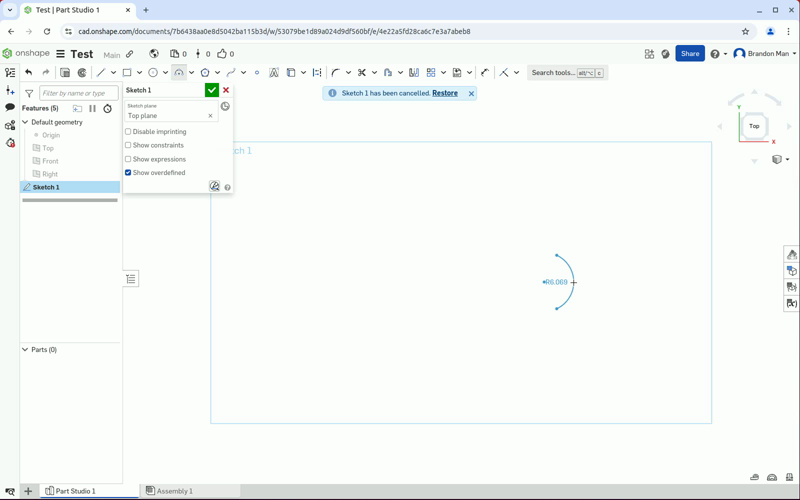
key_up(shift)
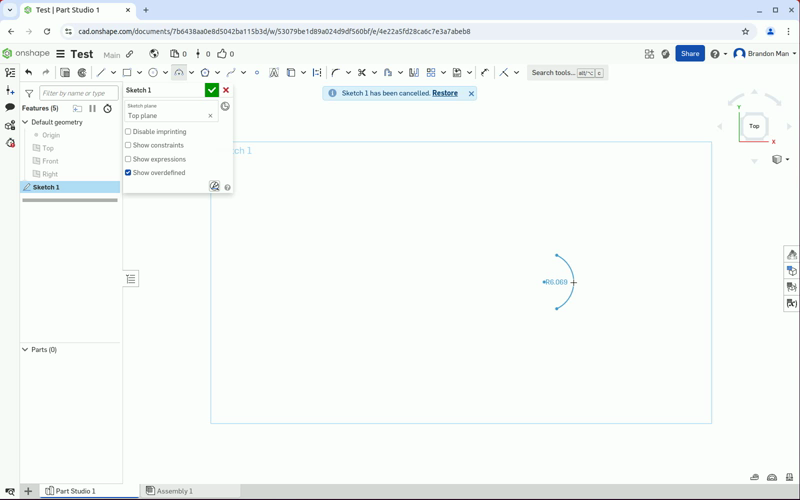
key(esc)
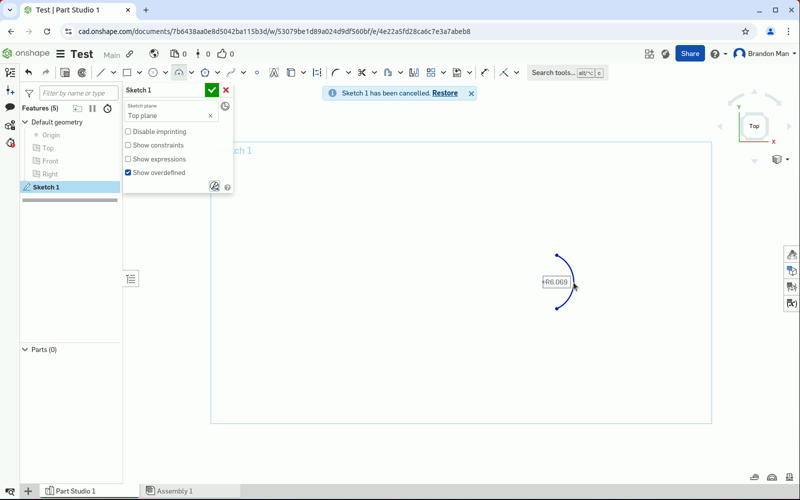
key(l)
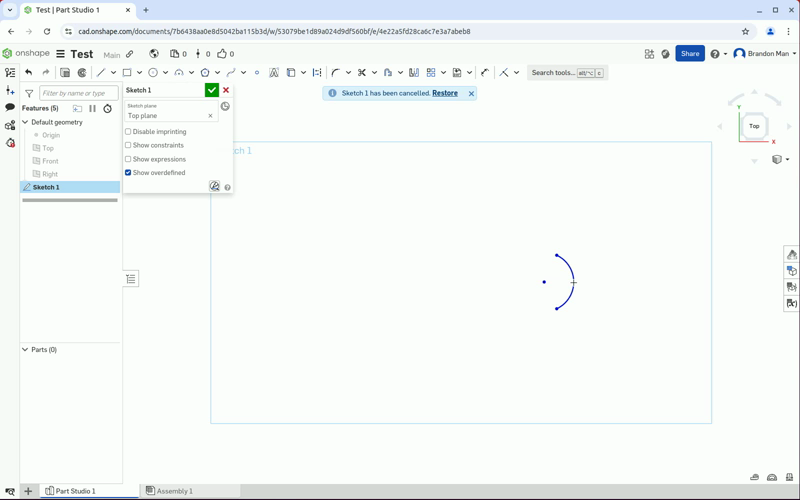
mouse_move(556, 255)
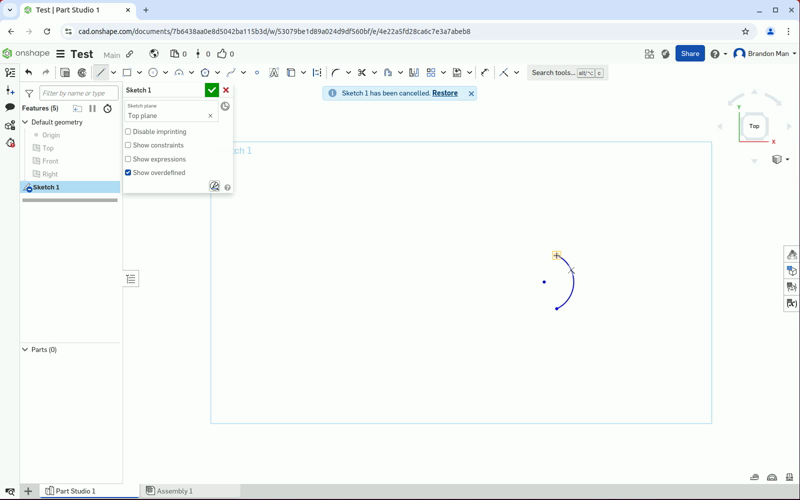
click(556, 255)
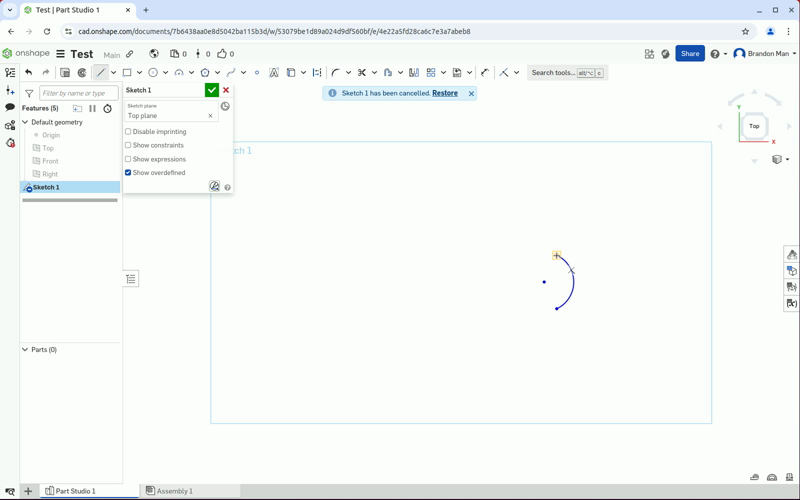
mouse_move(586, 255)
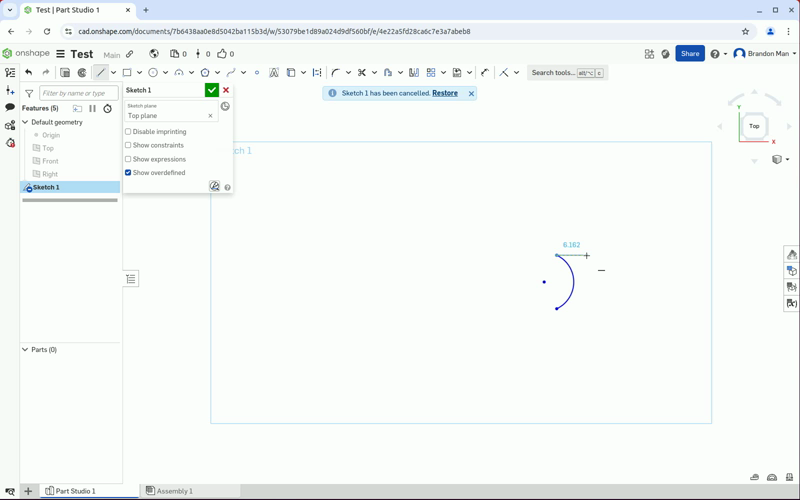
key_down(shift)
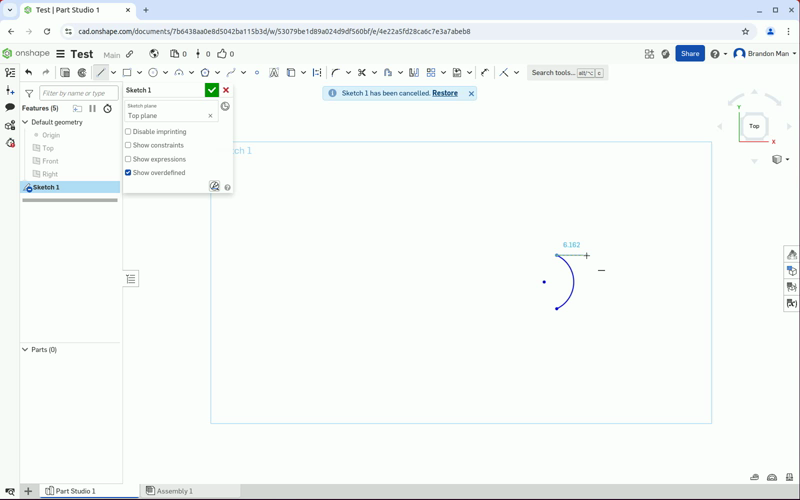
mouse_move(556, 308)
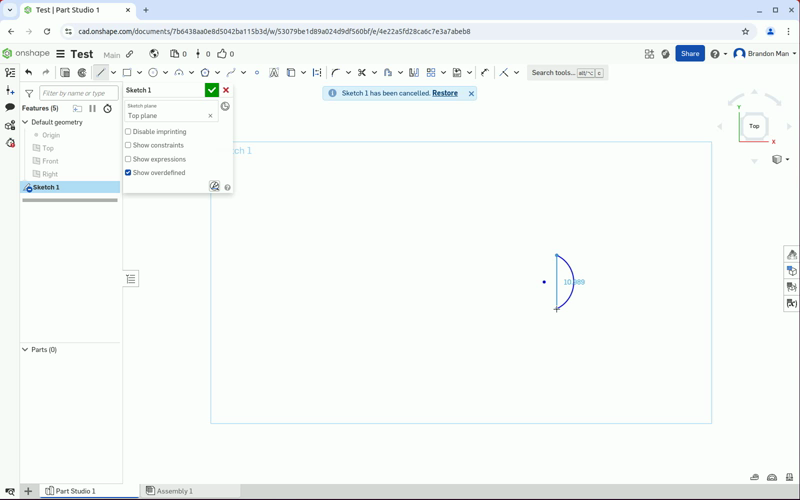
key_up(shift)
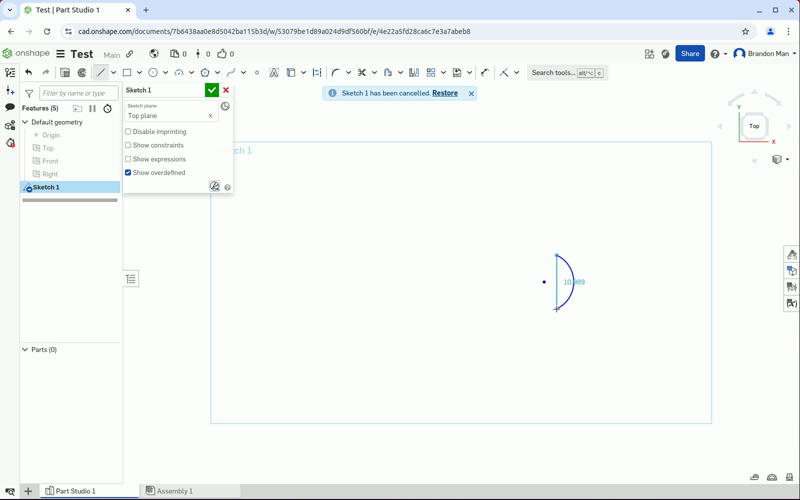
click(556, 308)
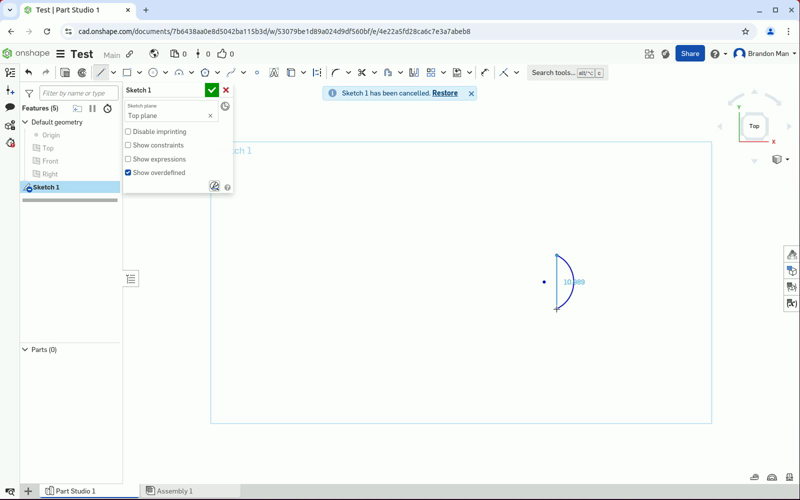
key(esc)
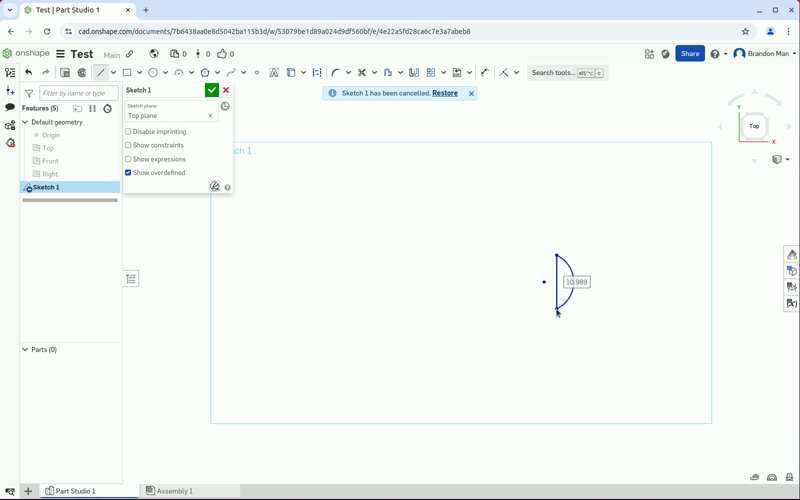
mouse_move(569, 294)
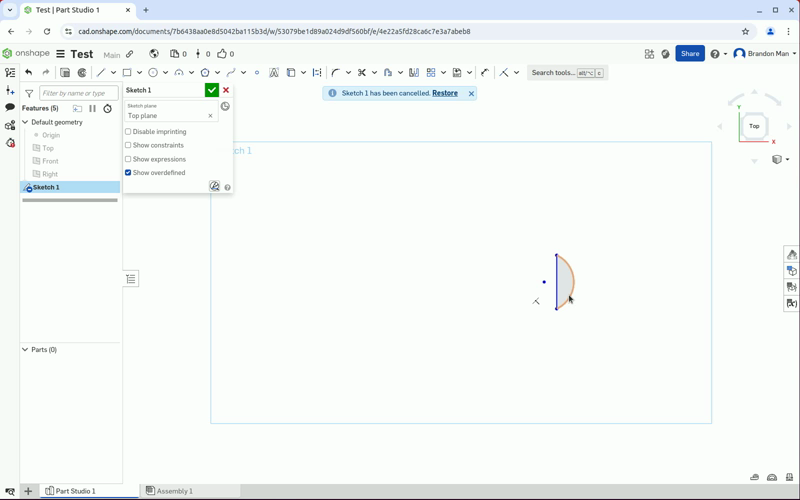
scroll(6)
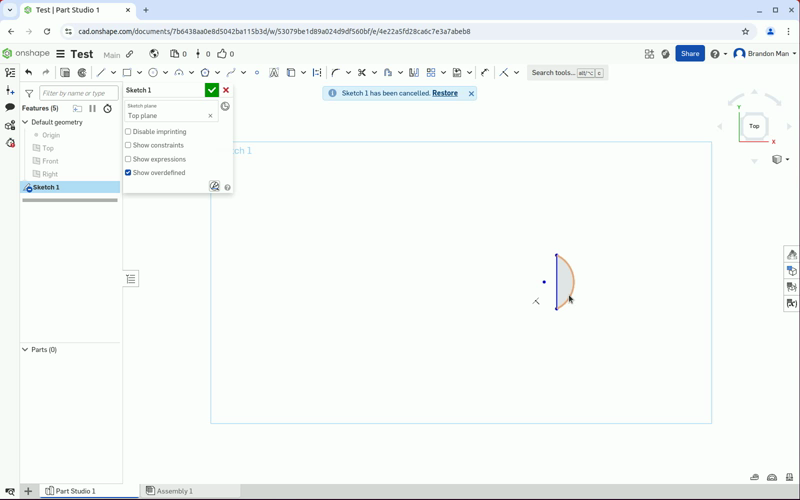
scroll(6)
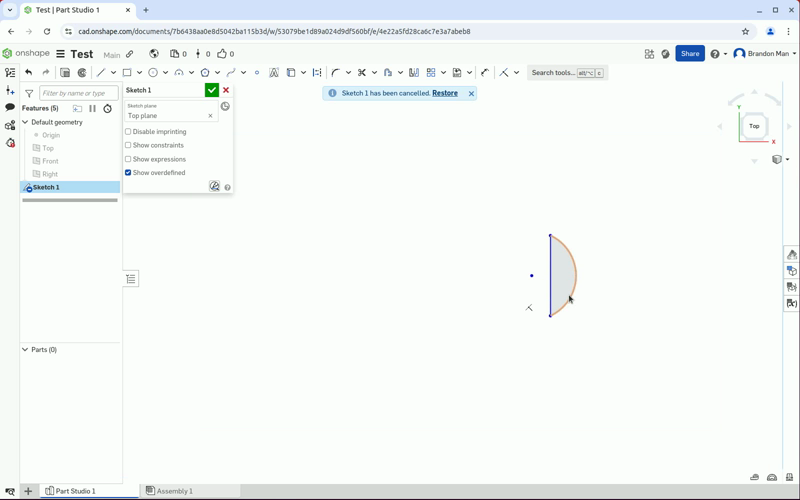
scroll(6)
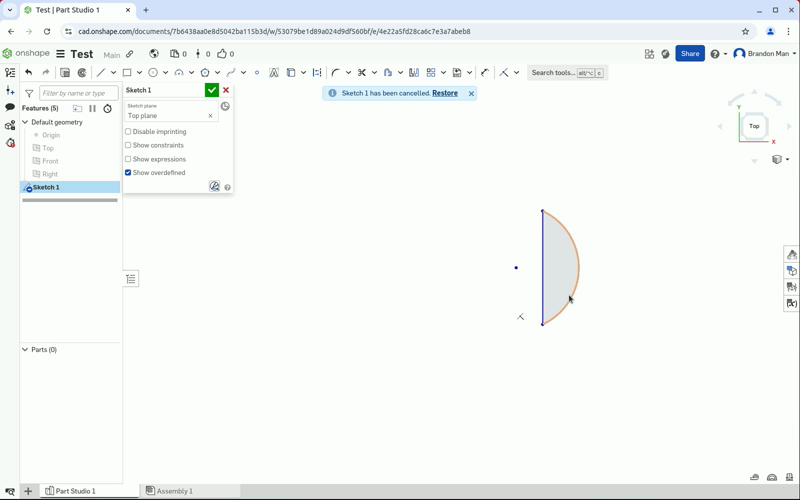
scroll(6)
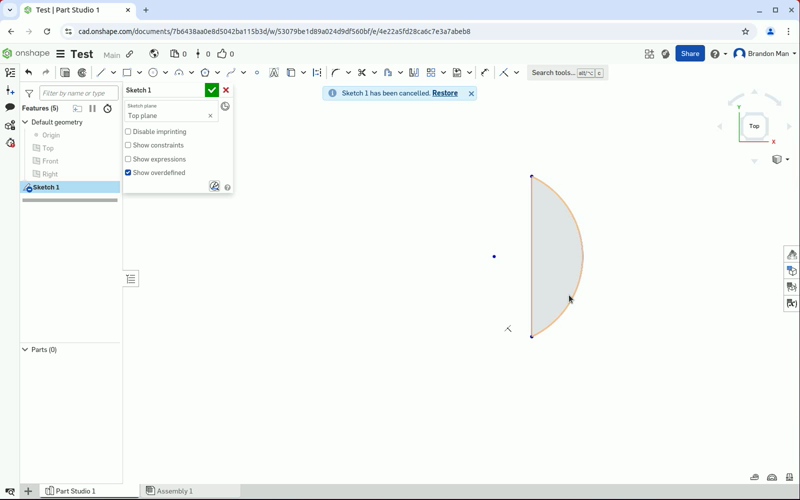
scroll(6)
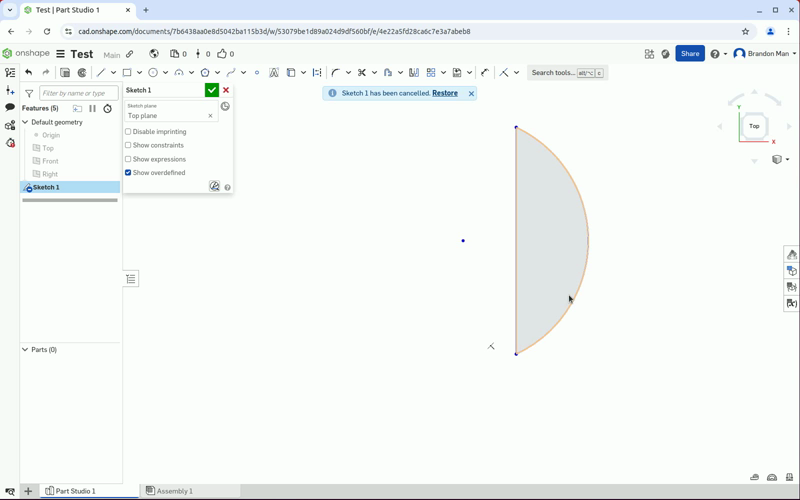
scroll(6)
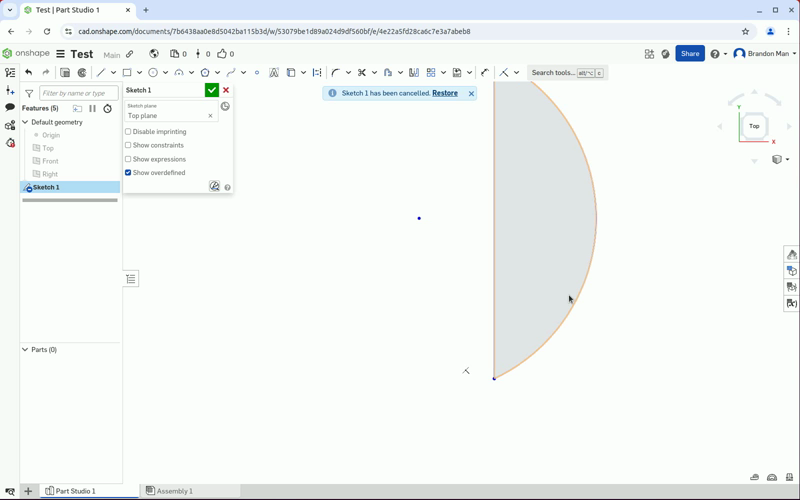
scroll(6)
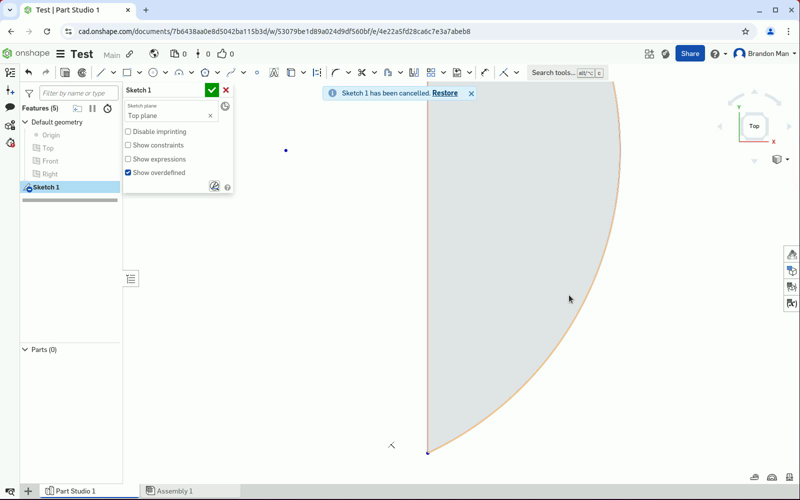
click(569, 294)
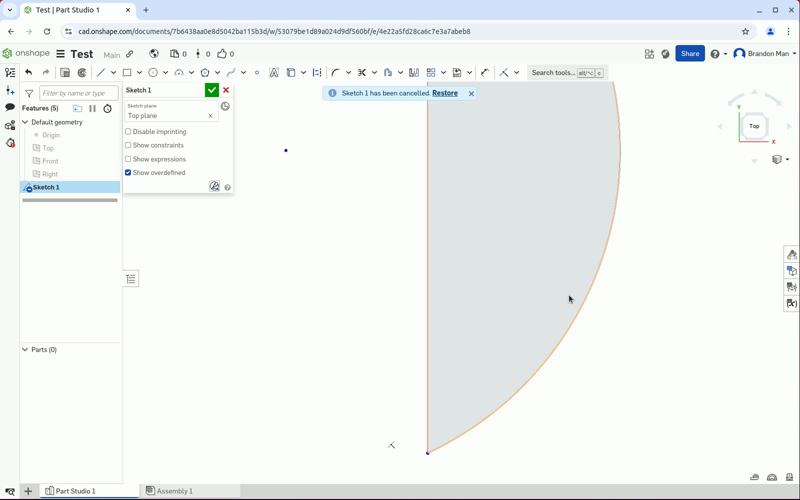
scroll(-6)
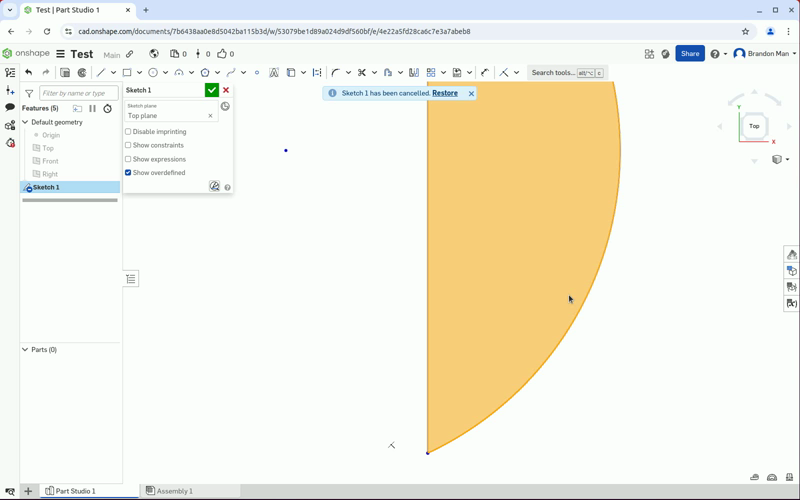
scroll(-6)
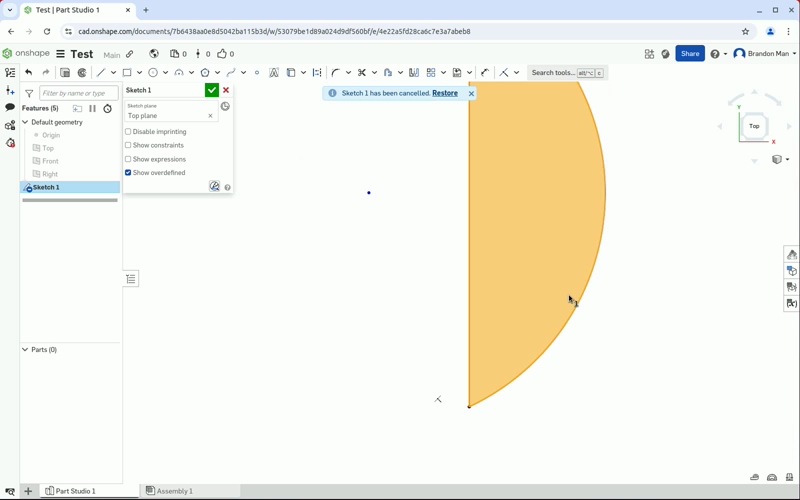
scroll(-6)
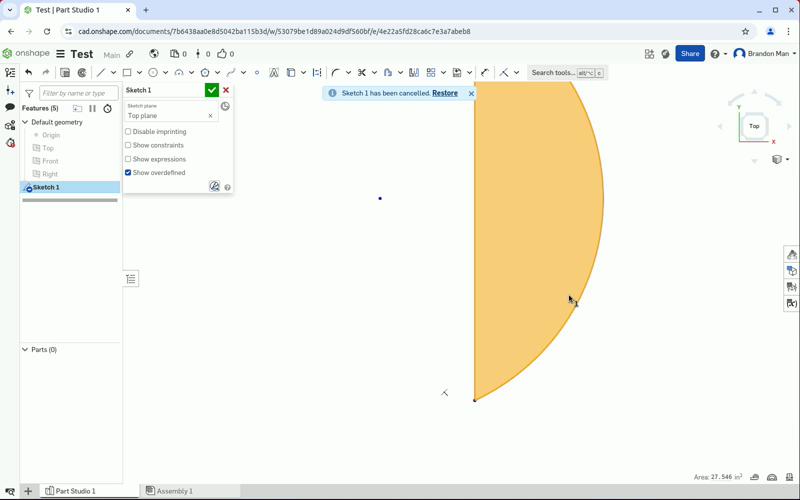
scroll(-6)
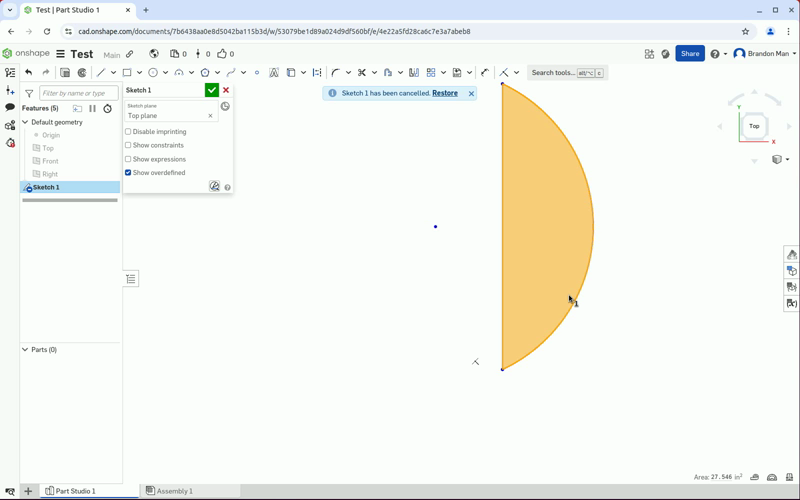
scroll(-6)
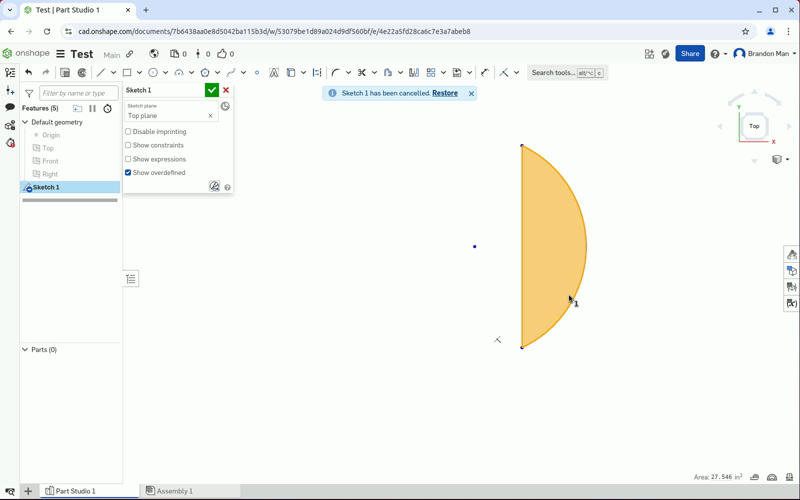
scroll(-6)
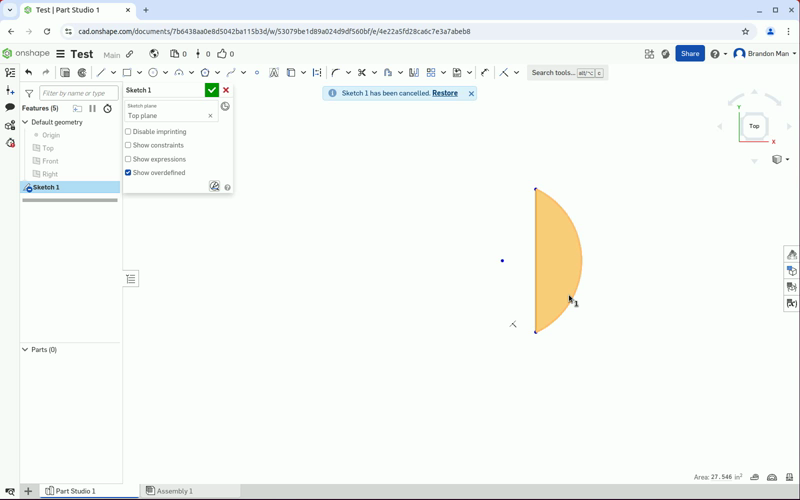
scroll(-6)
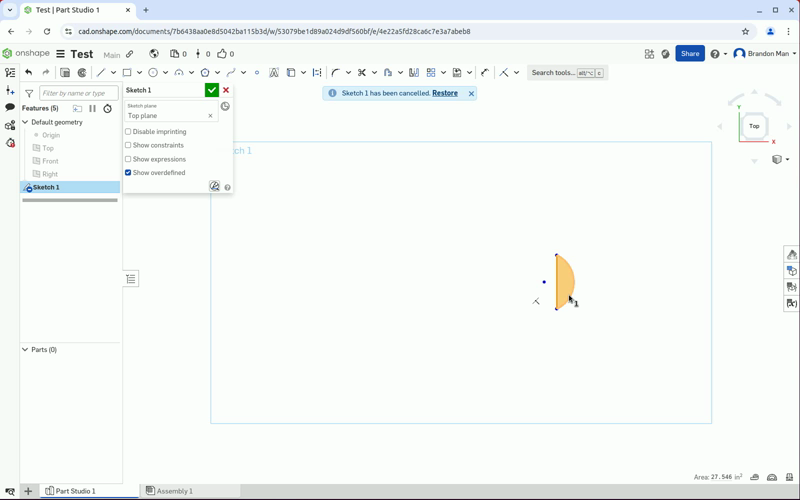
mouse_move(73, 352)
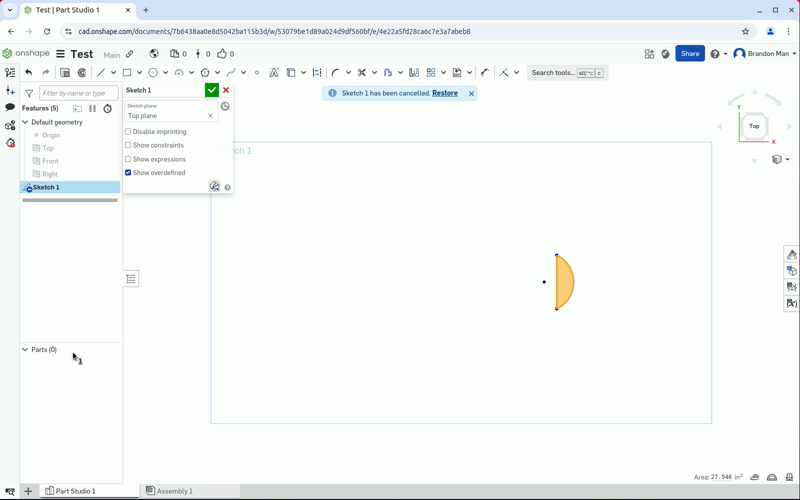
key(shift+y)
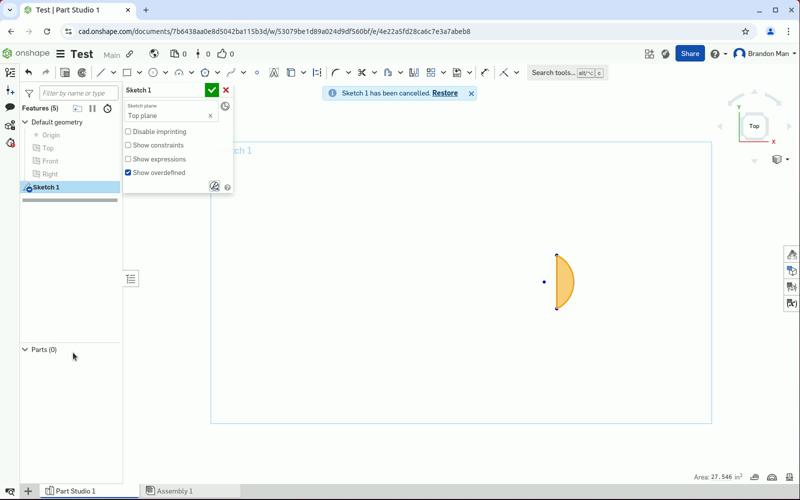
key(shift+e)
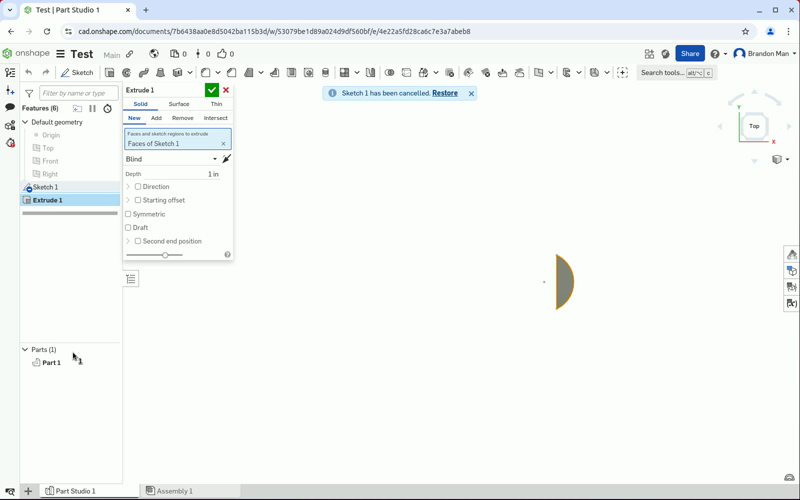
mouse_move(143, 106)
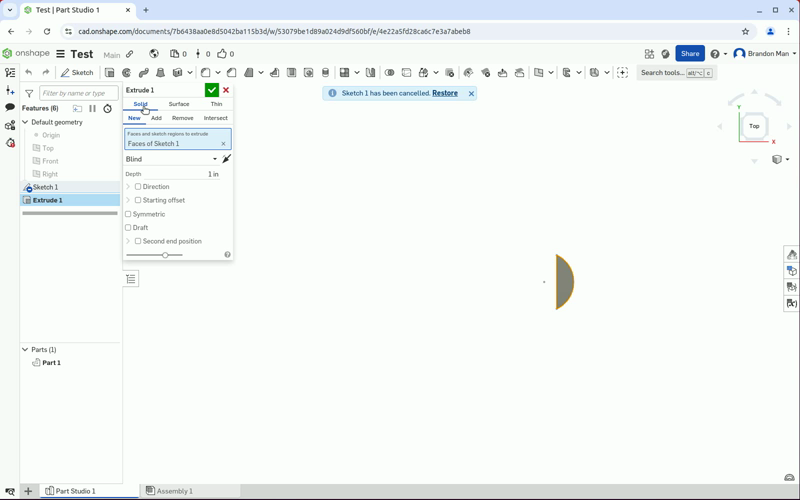
click(143, 106)
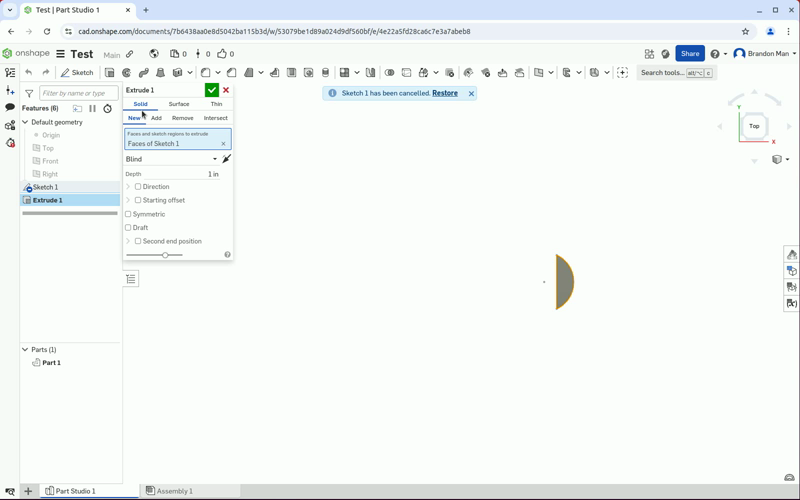
mouse_move(137, 120)
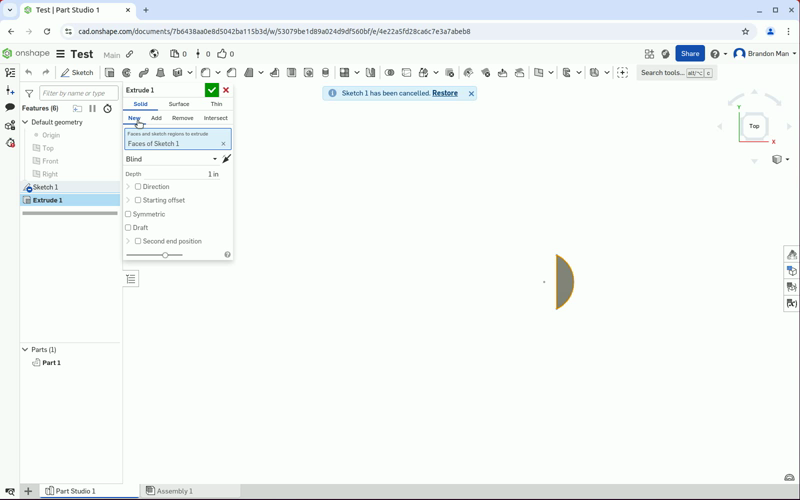
click(137, 120)
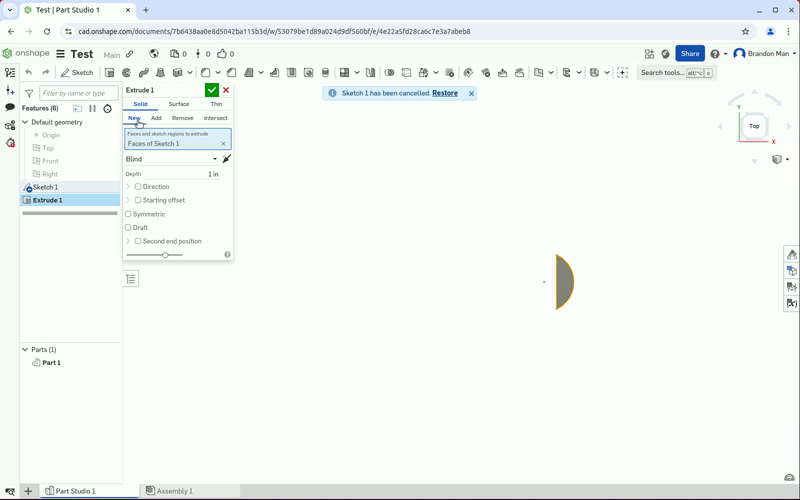
key(tab, 4)
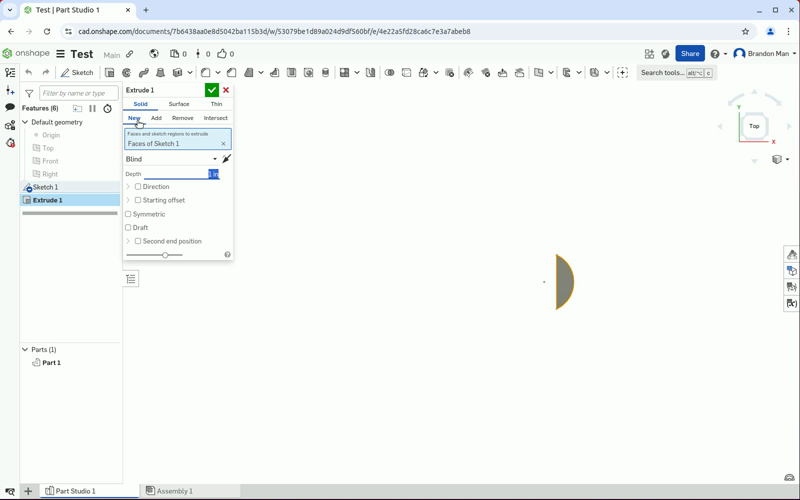
text(6.74)
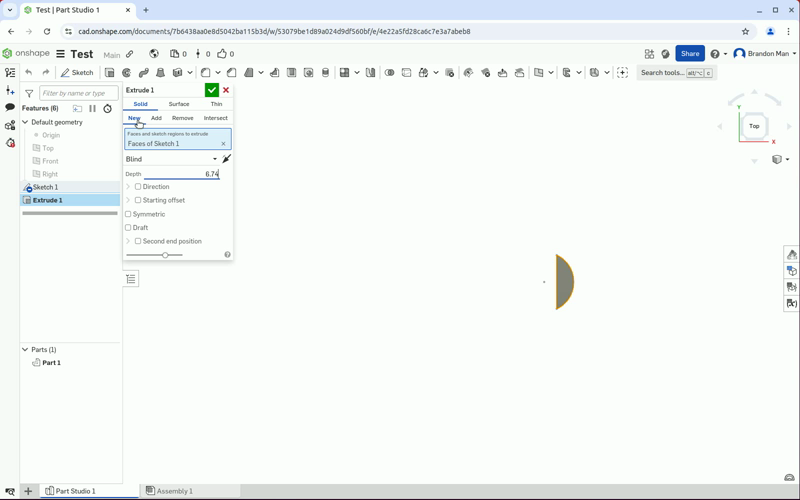
key(enter)
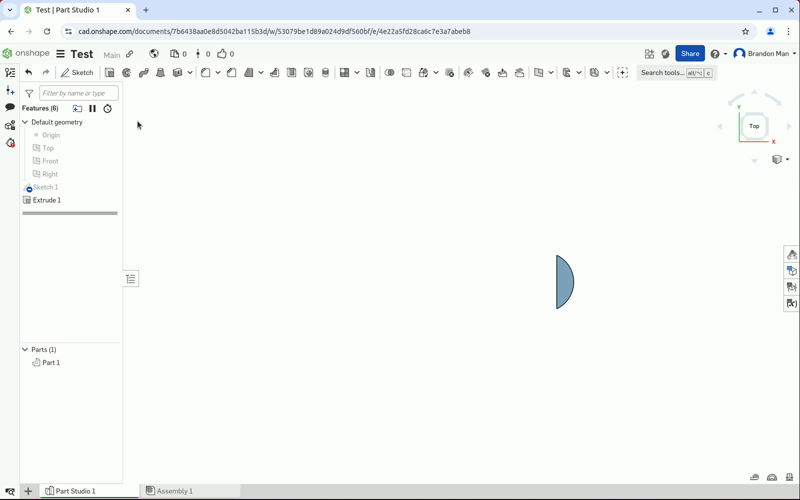
key(shift+h)
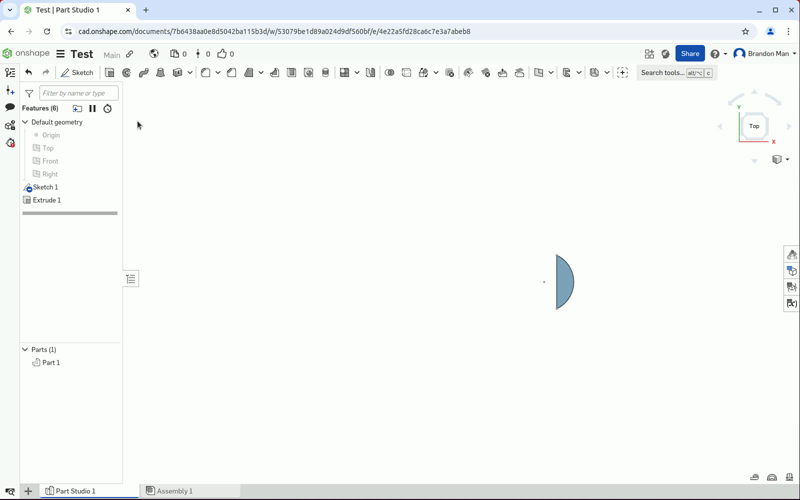
key(shift+h)
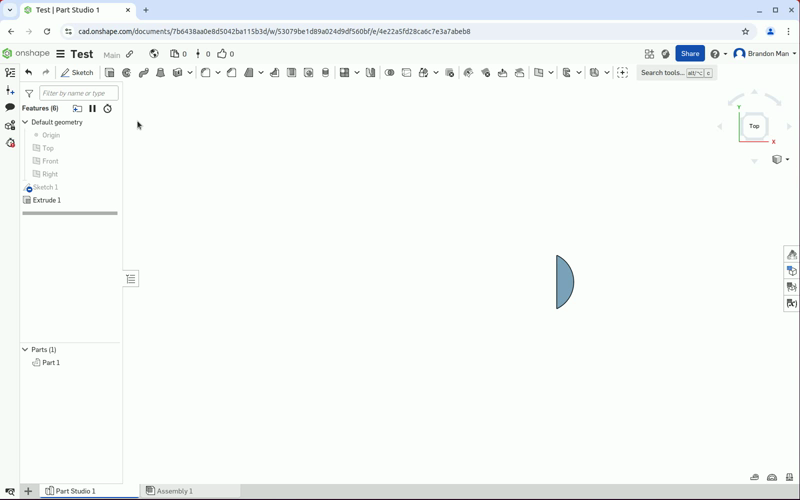
mouse_move(73, 189)
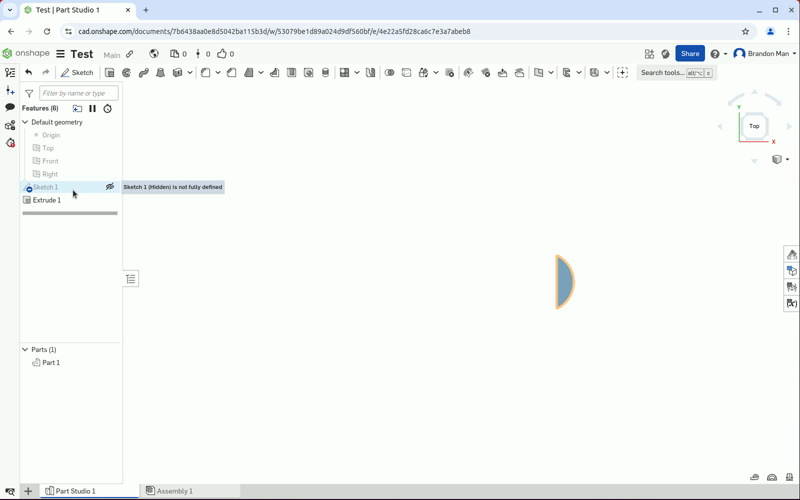
click(73, 189)
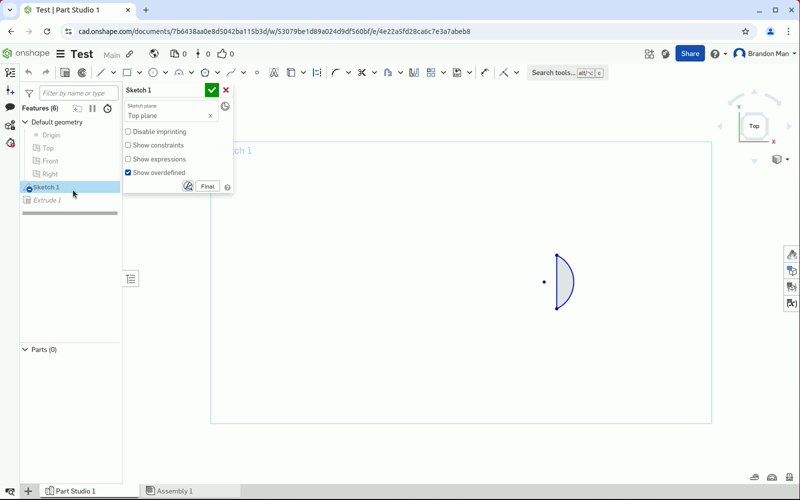
mouse_move(229, 92)
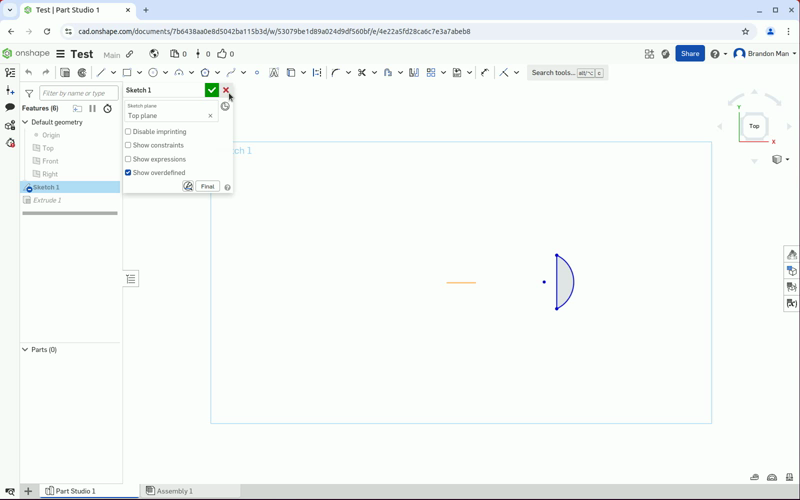
click(229, 92)
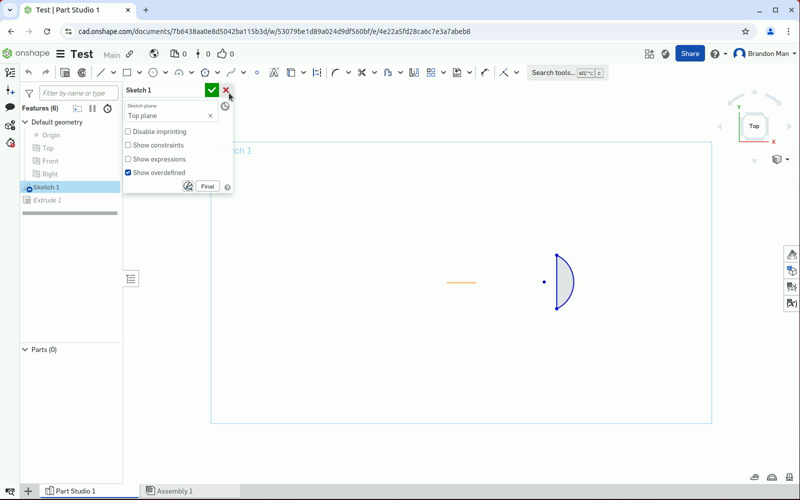
key(shift+s)
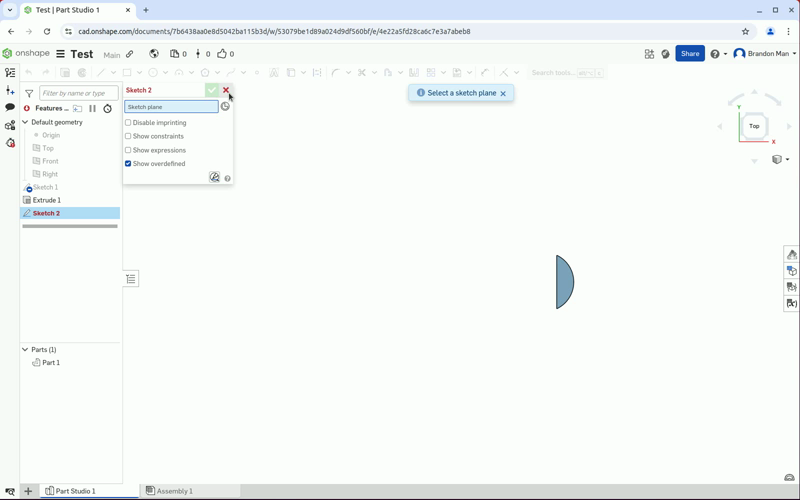
mouse_move(73, 150)
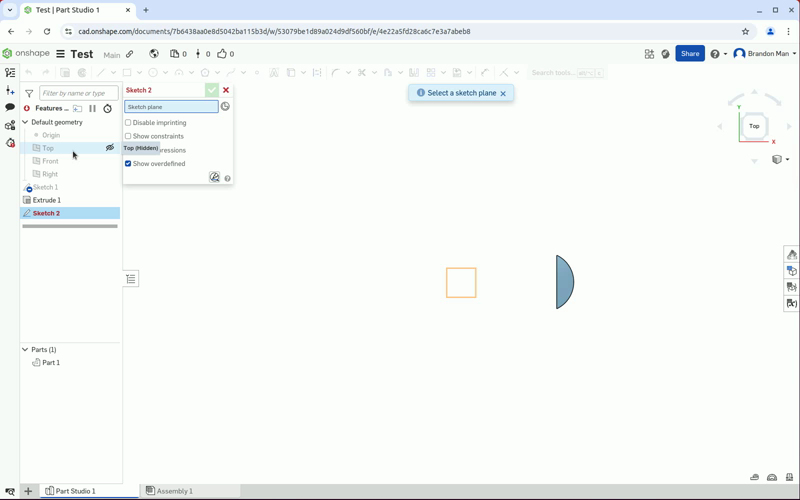
click(73, 150)
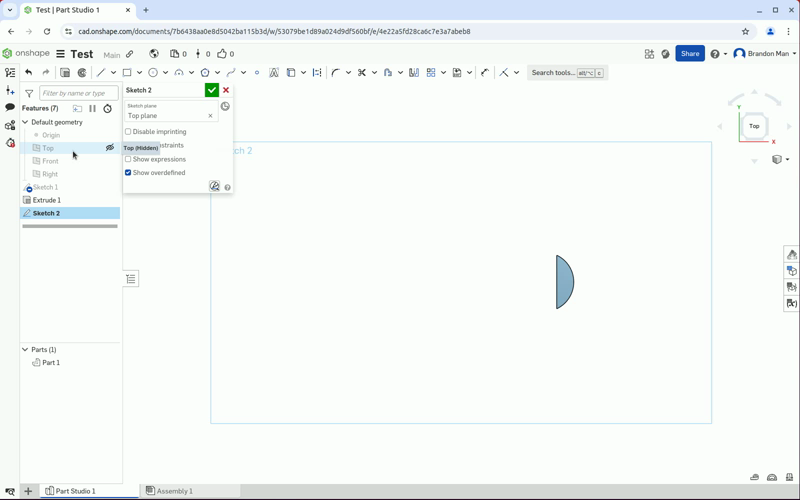
mouse_move(73, 352)
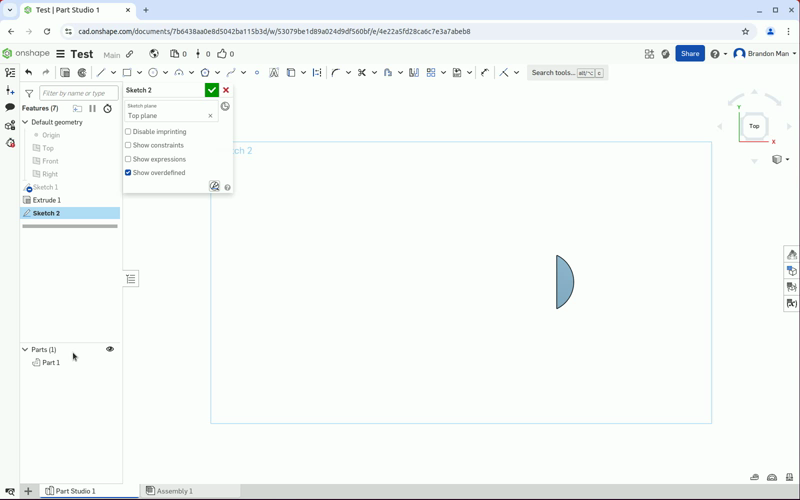
key(y)
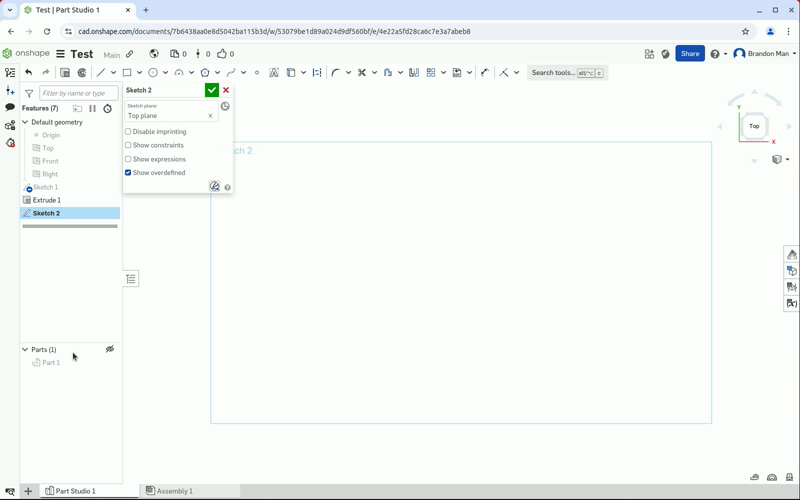
key(l)
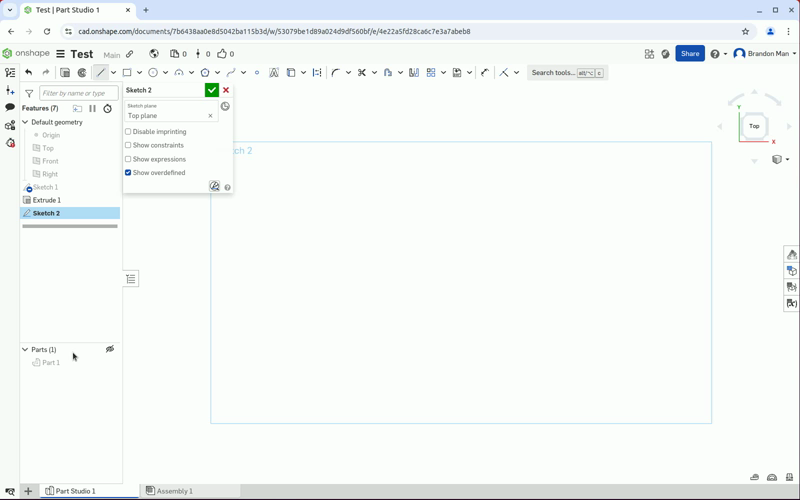
key_down(shift)
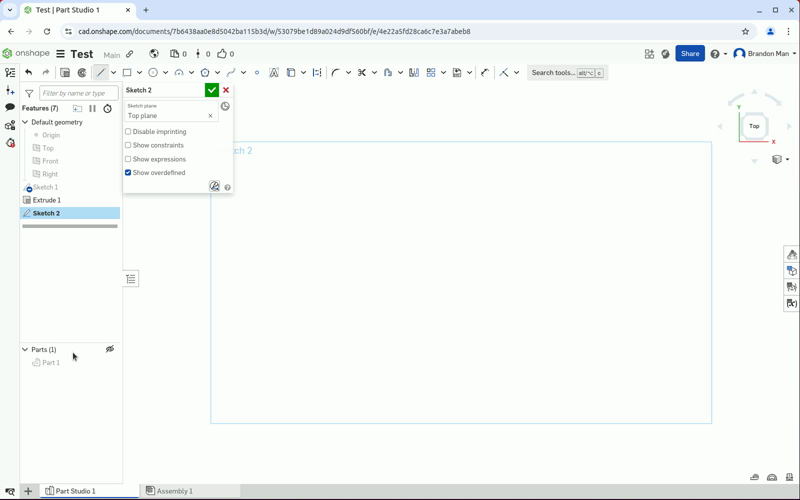
mouse_move(364, 308)
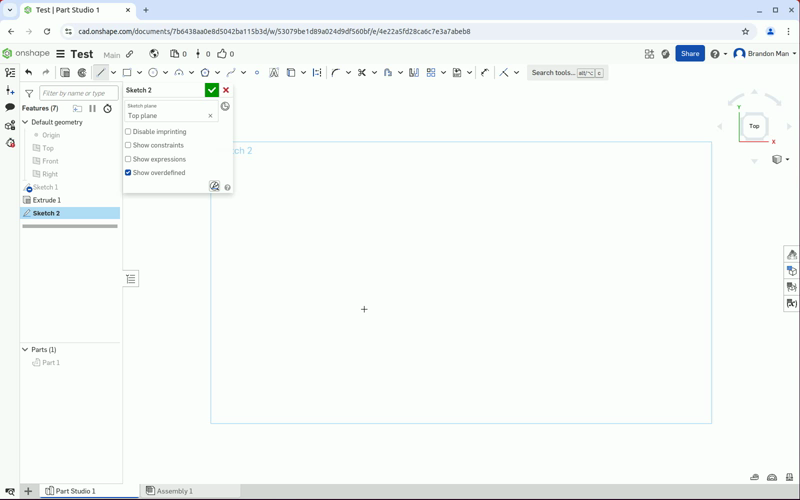
click(364, 308)
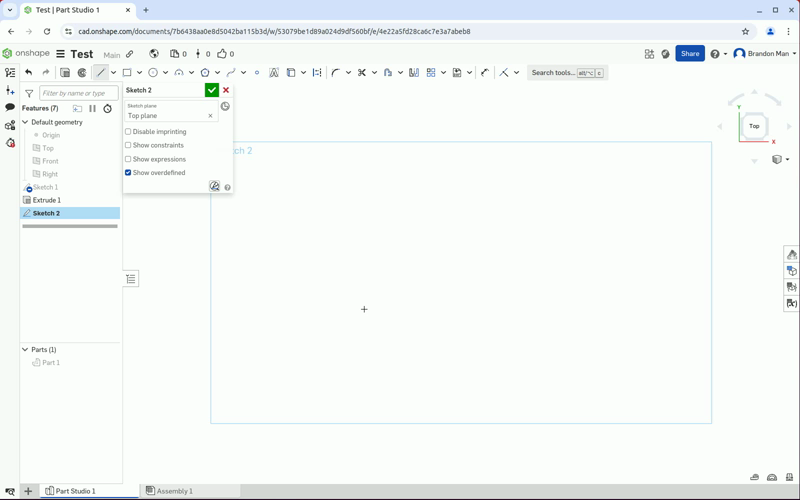
key_up(shift)
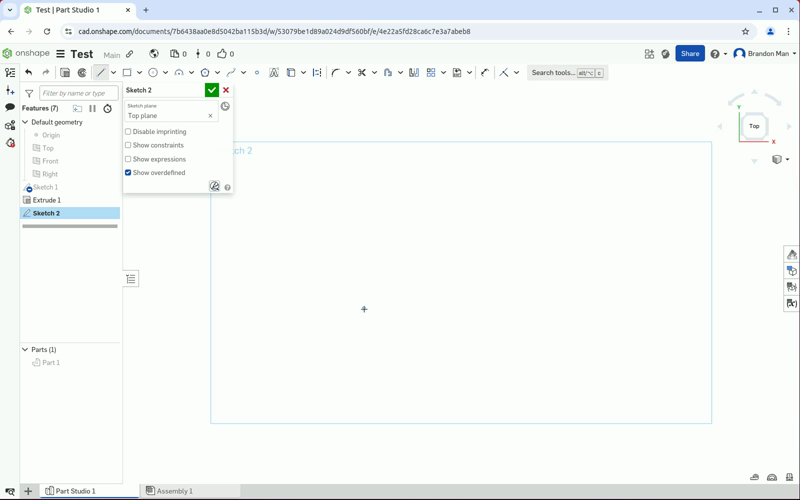
key_down(shift)
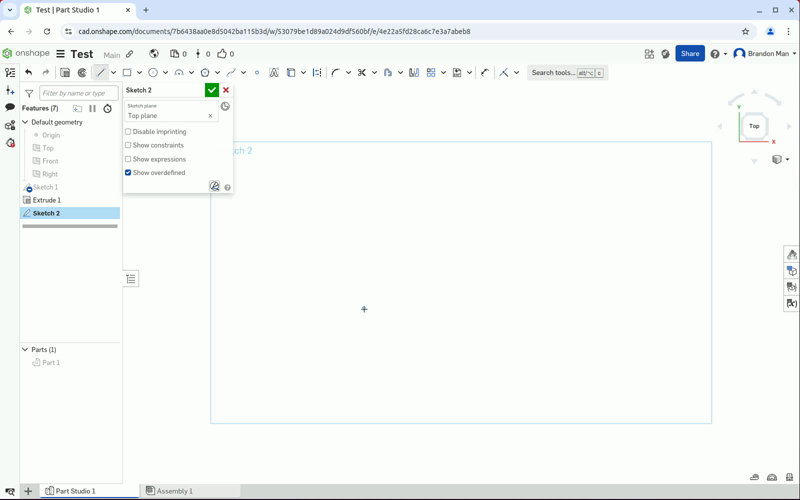
mouse_move(394, 308)
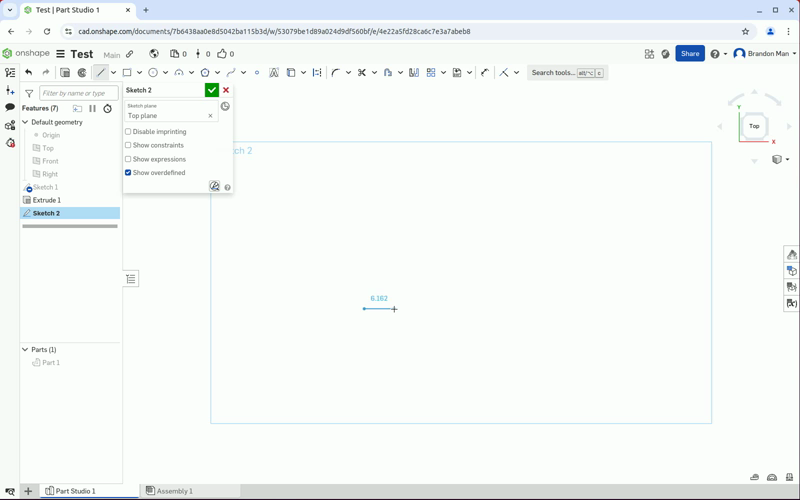
mouse_move(364, 255)
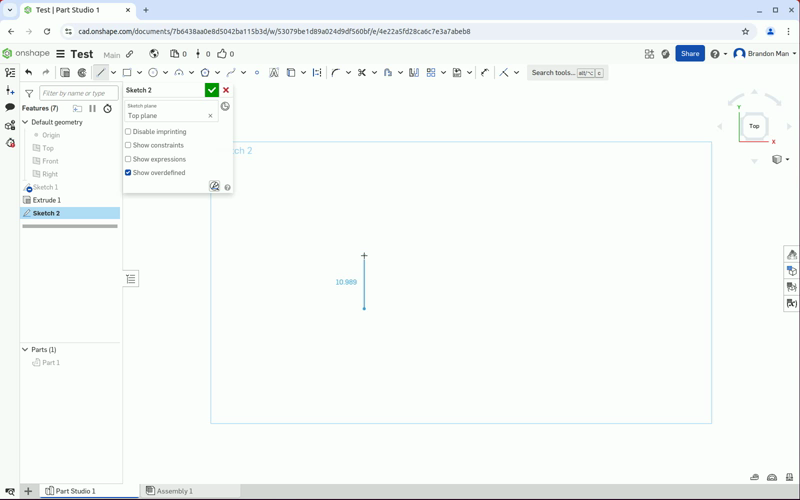
click(364, 255)
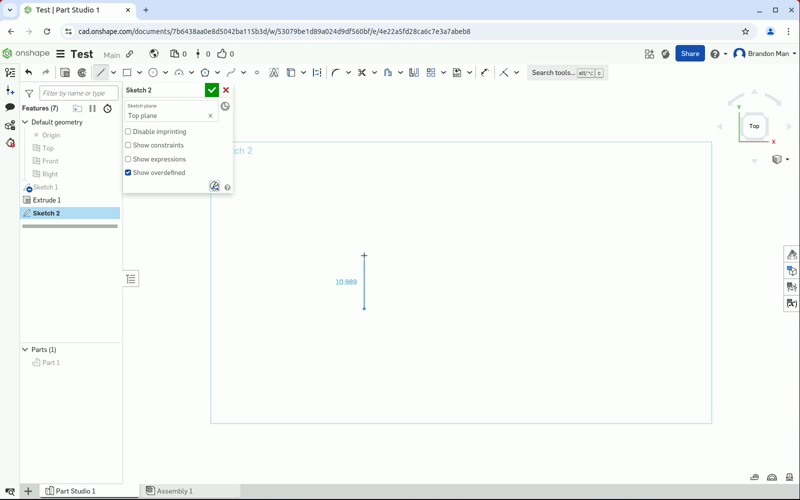
key_up(shift)
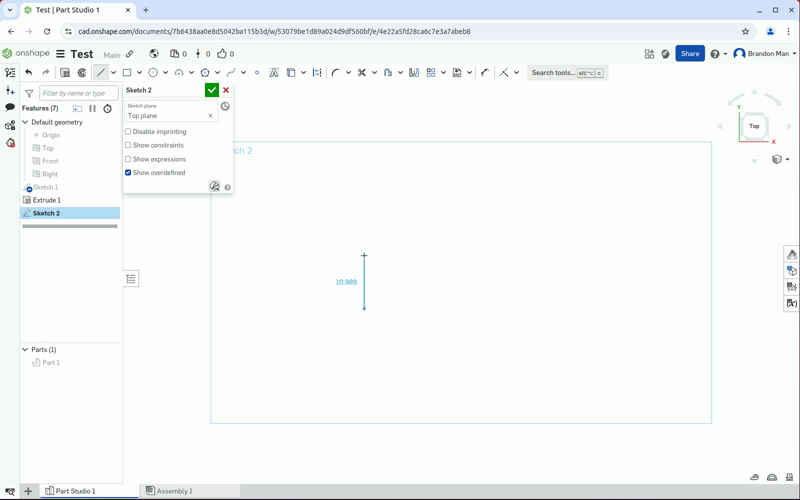
key(esc)
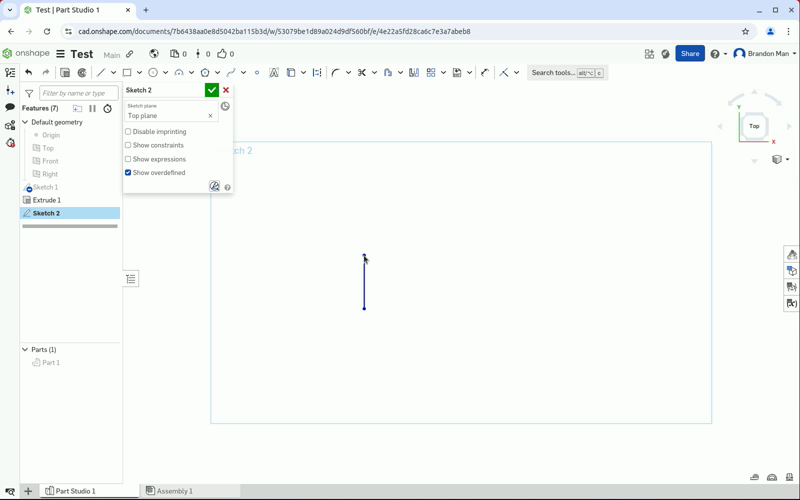
key(a)
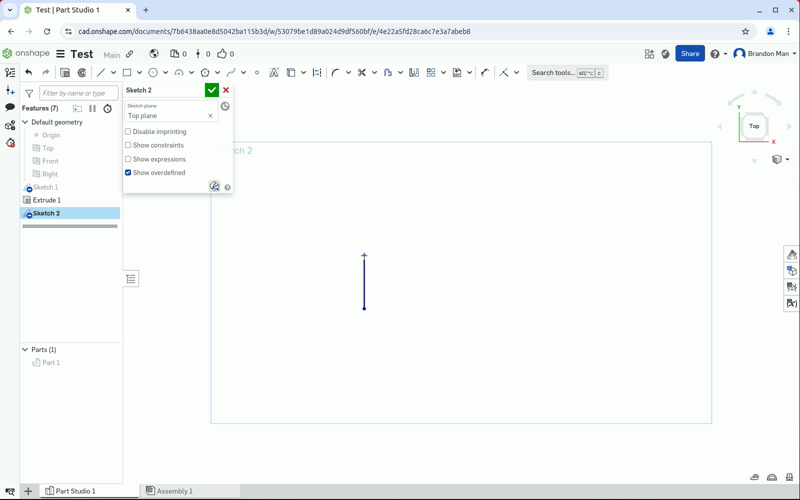
mouse_move(364, 255)
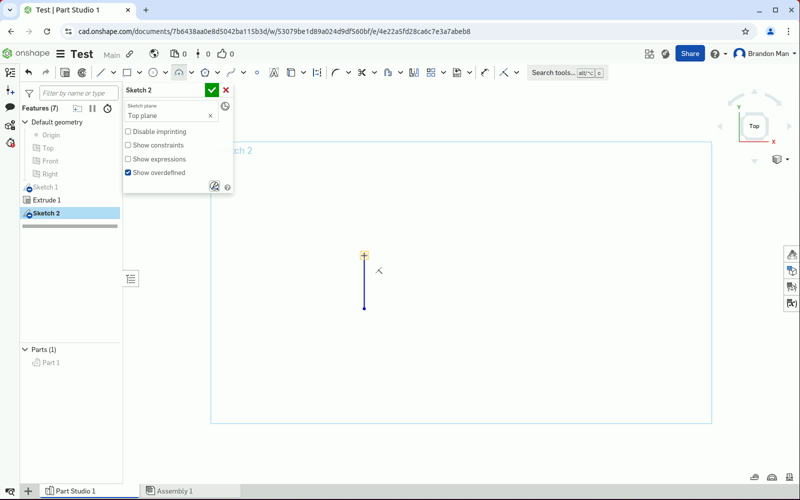
click(364, 255)
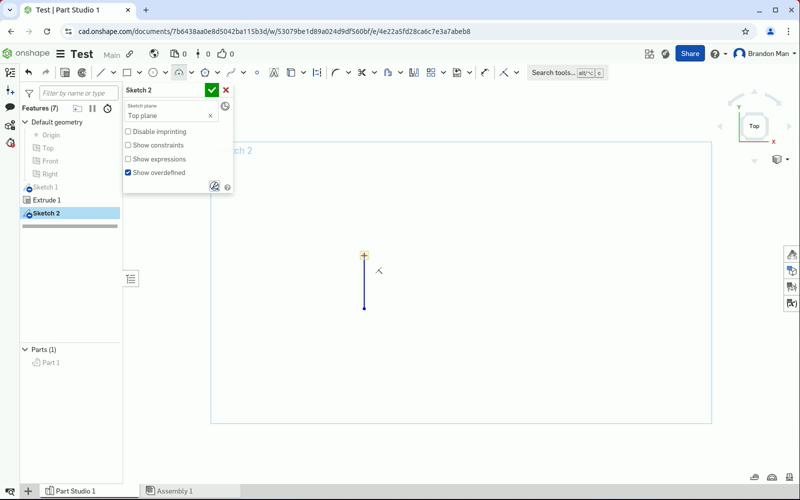
mouse_move(364, 308)
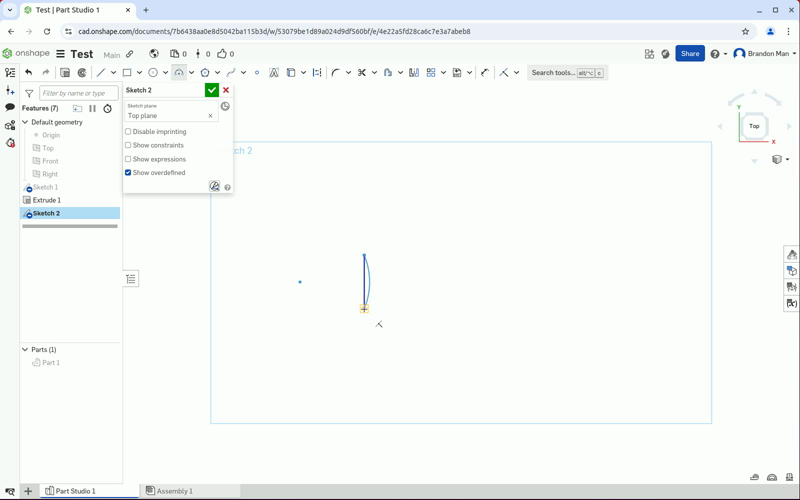
click(364, 308)
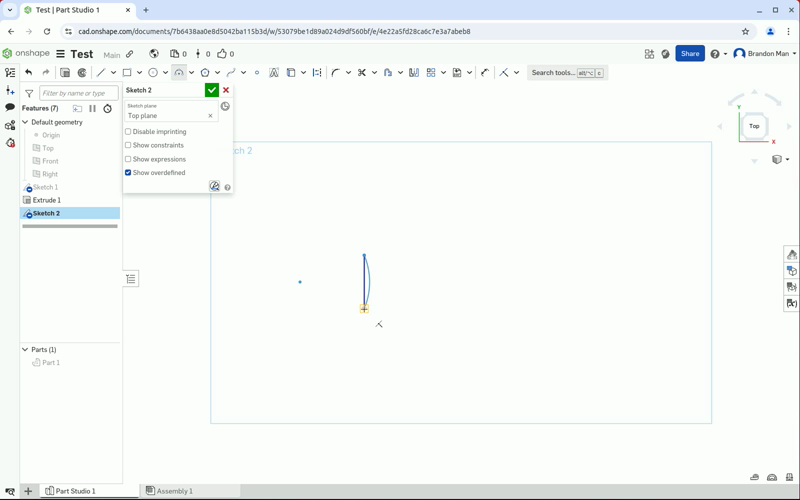
key_down(shift)
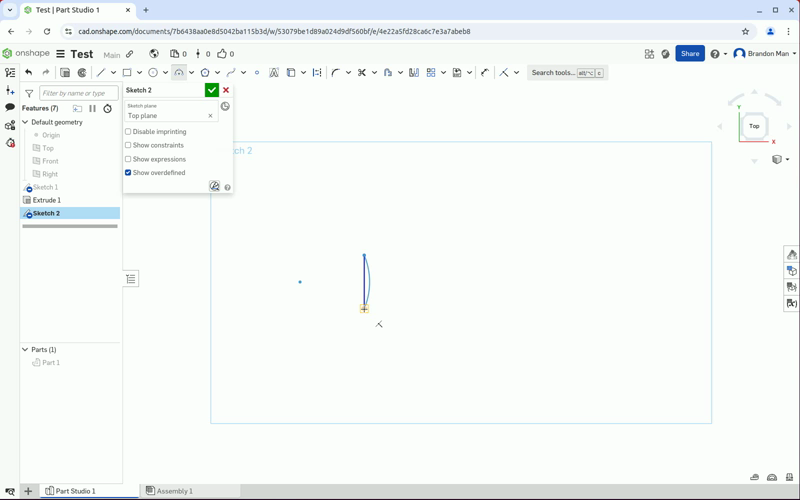
mouse_move(347, 282)
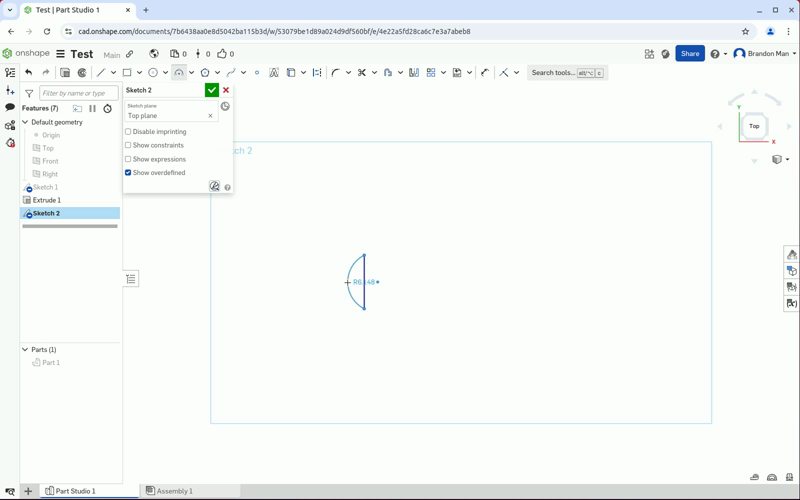
click(347, 282)
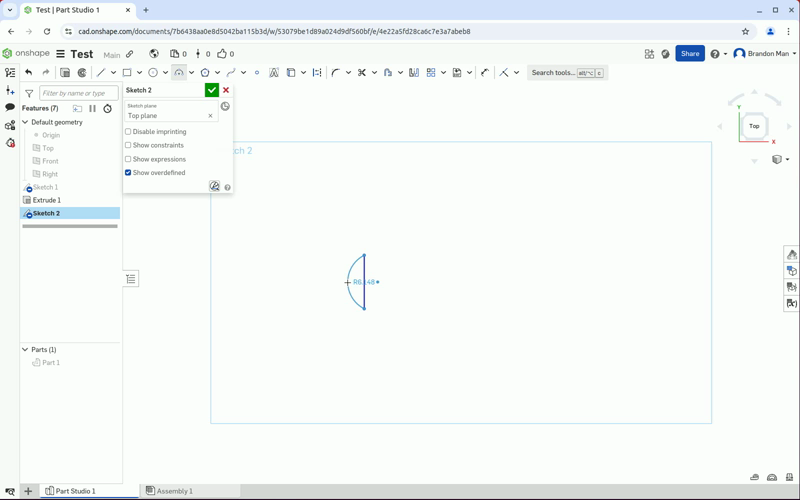
key_up(shift)
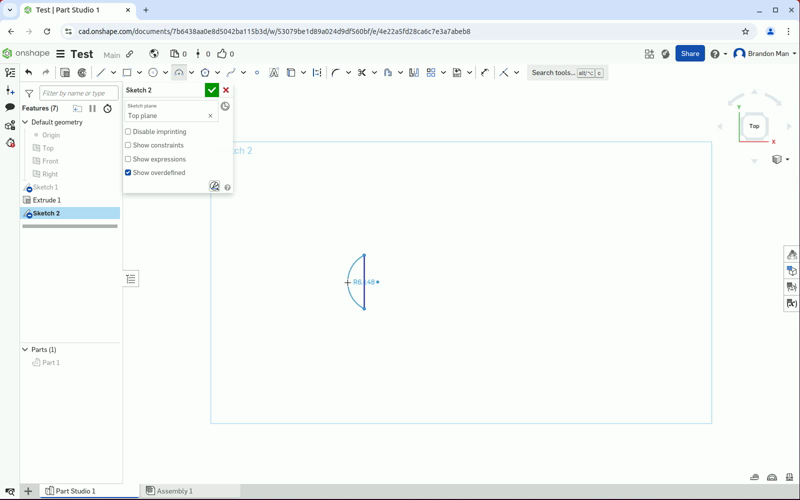
key(esc)
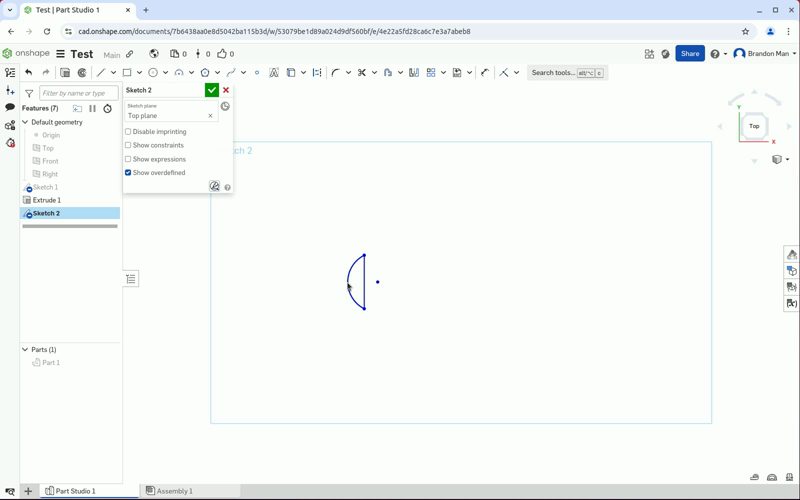
mouse_move(360, 275)
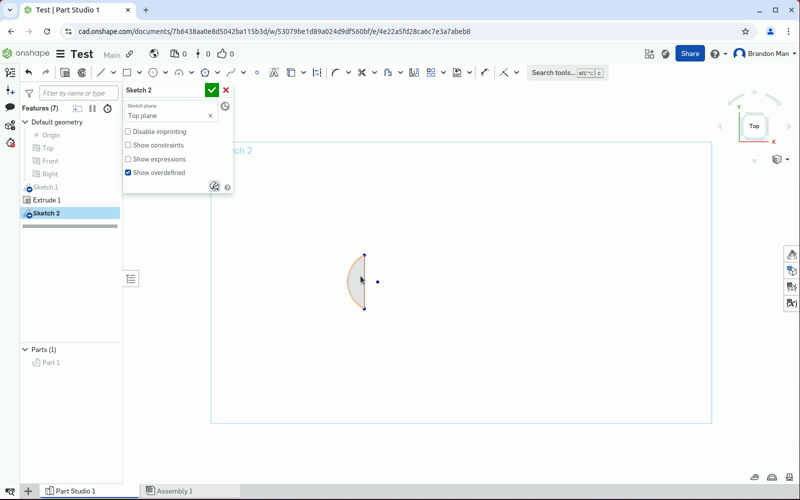
scroll(6)
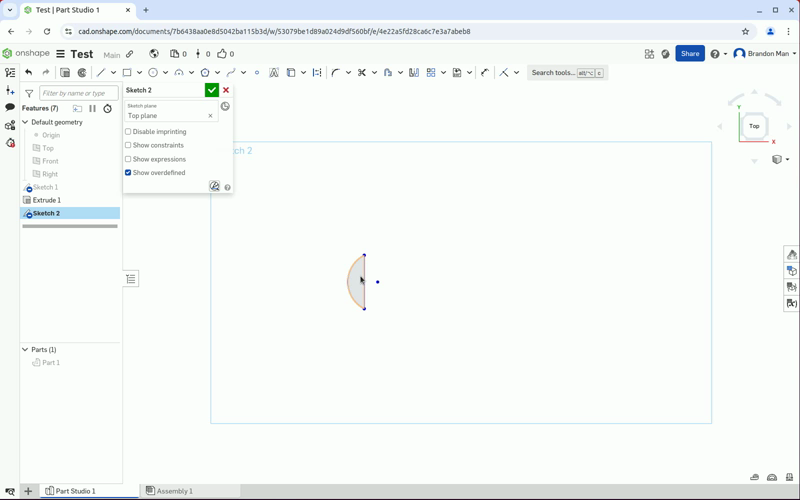
scroll(6)
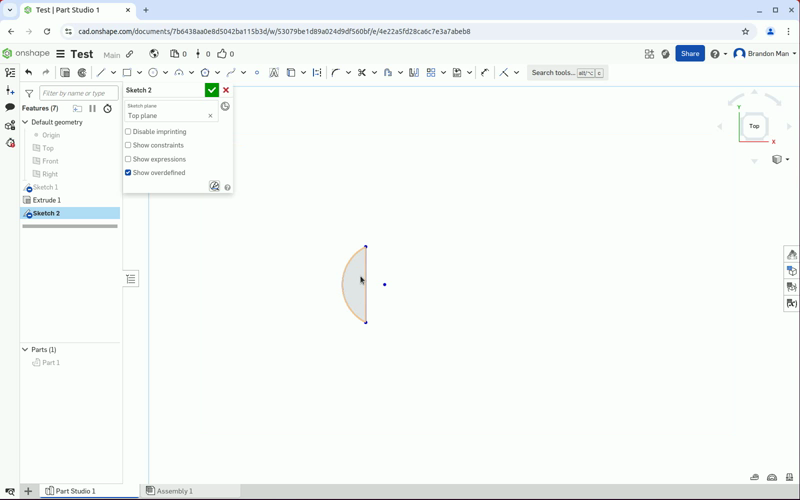
scroll(6)
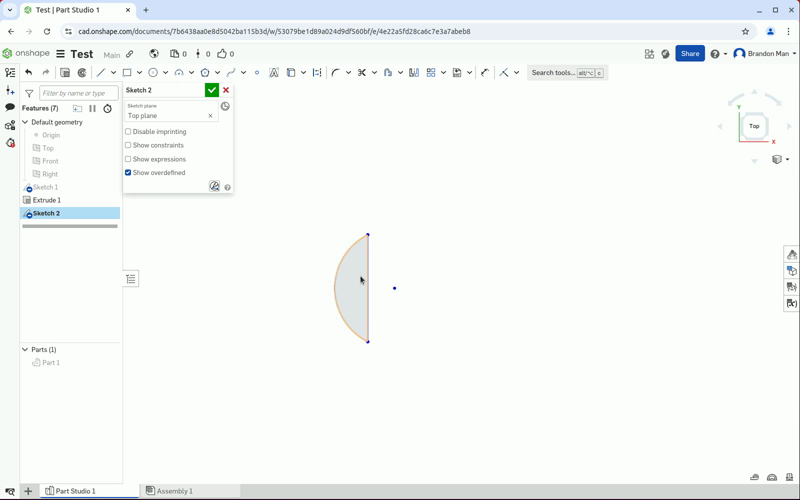
scroll(6)
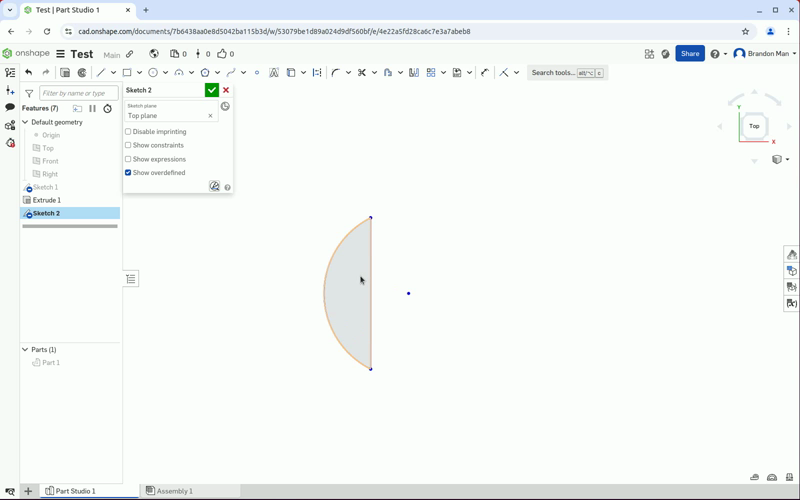
scroll(6)
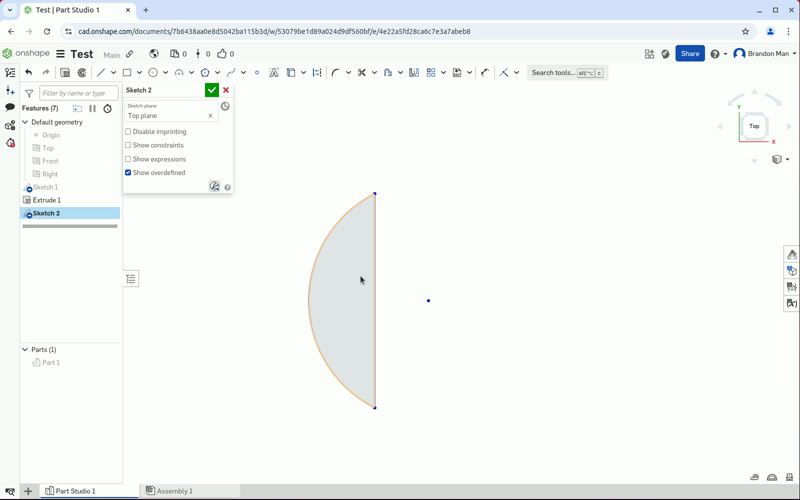
scroll(6)
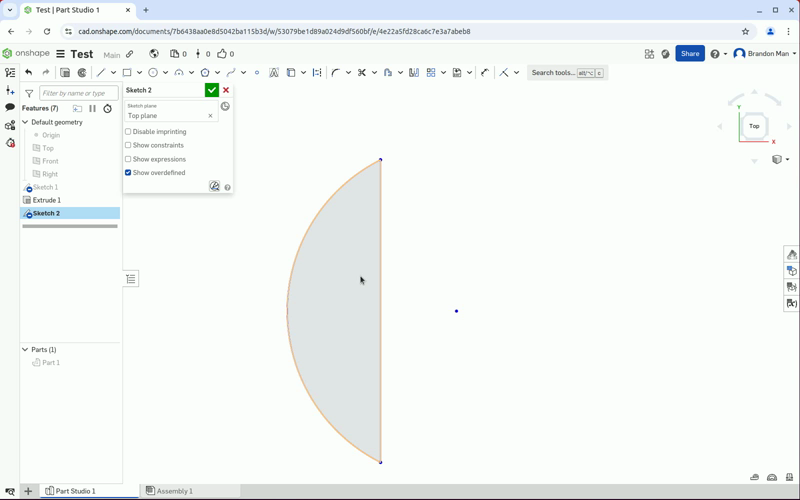
scroll(6)
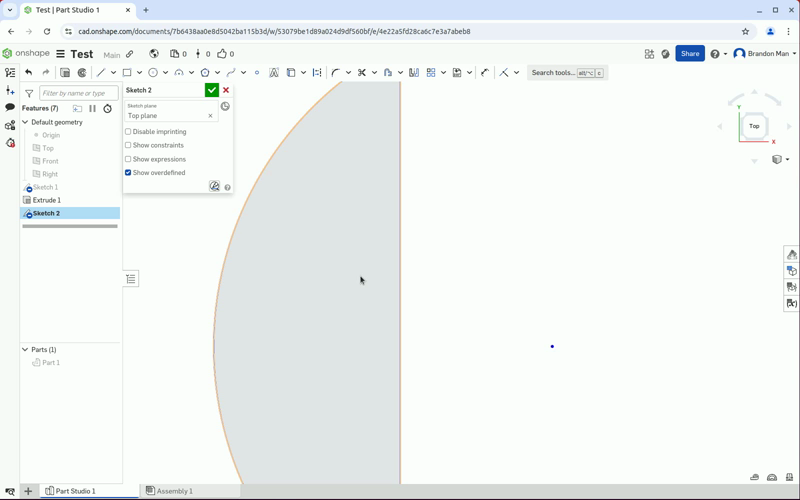
click(360, 275)
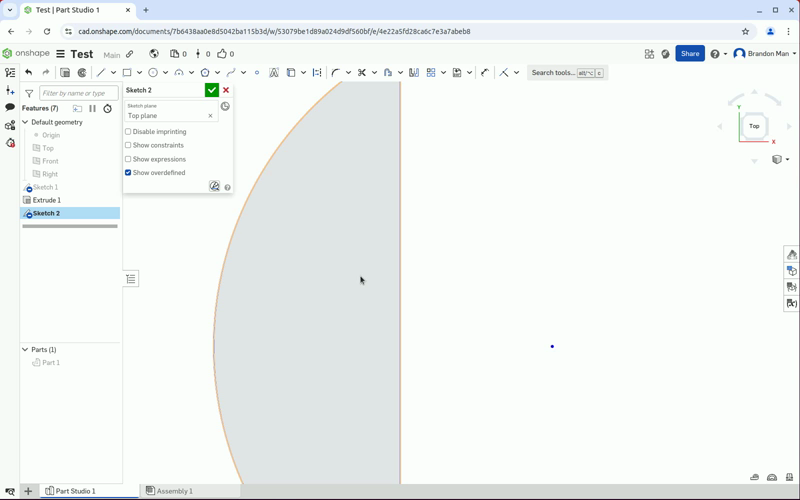
scroll(-6)
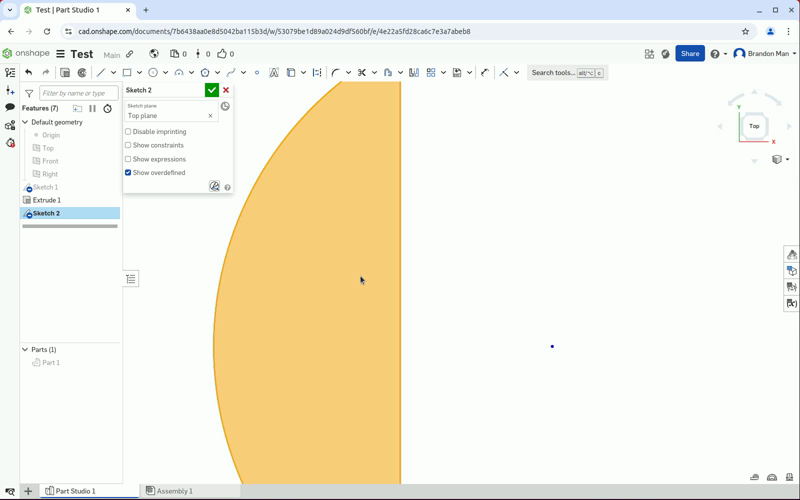
scroll(-6)
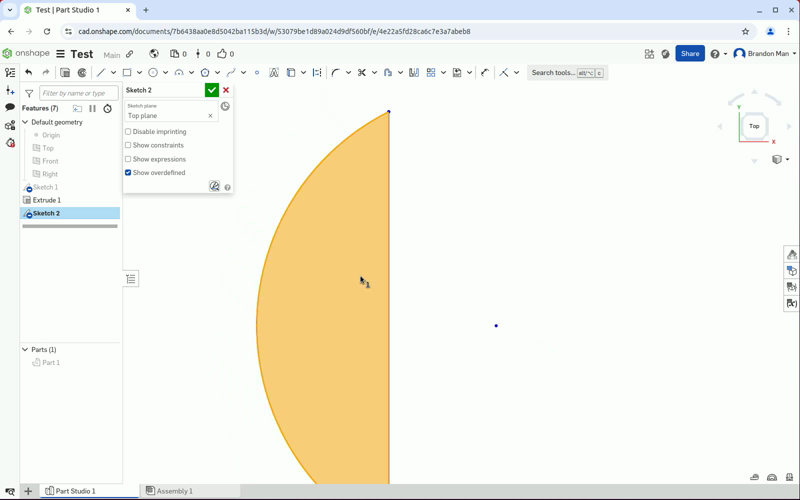
scroll(-6)
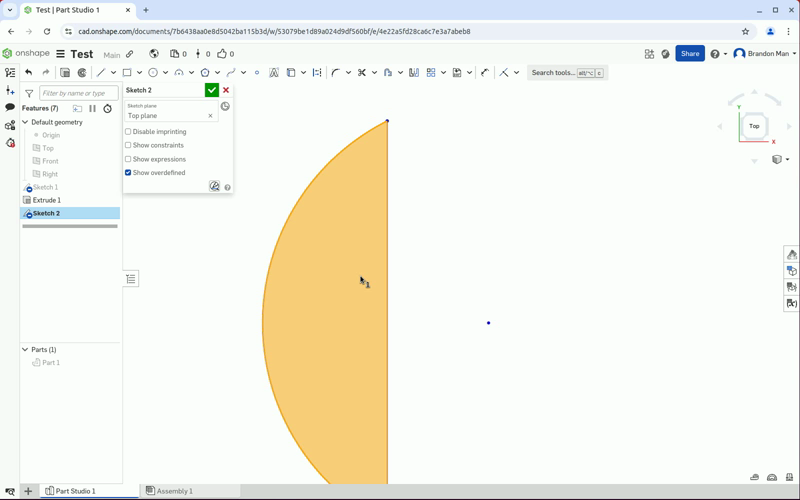
scroll(-6)
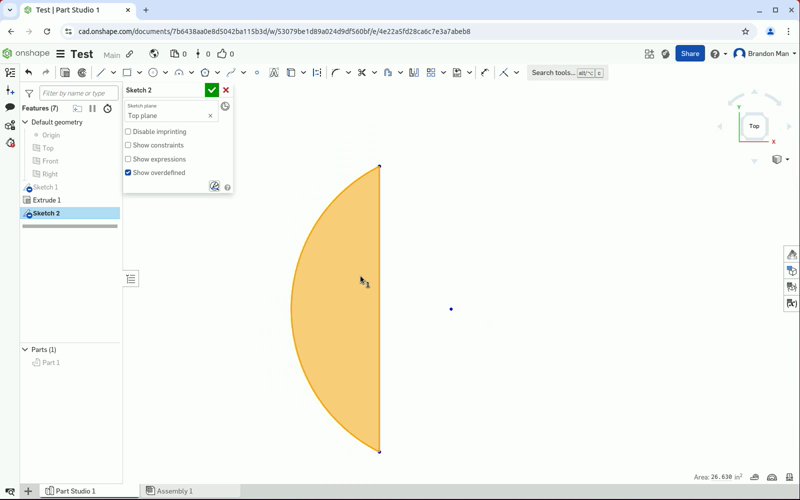
scroll(-6)
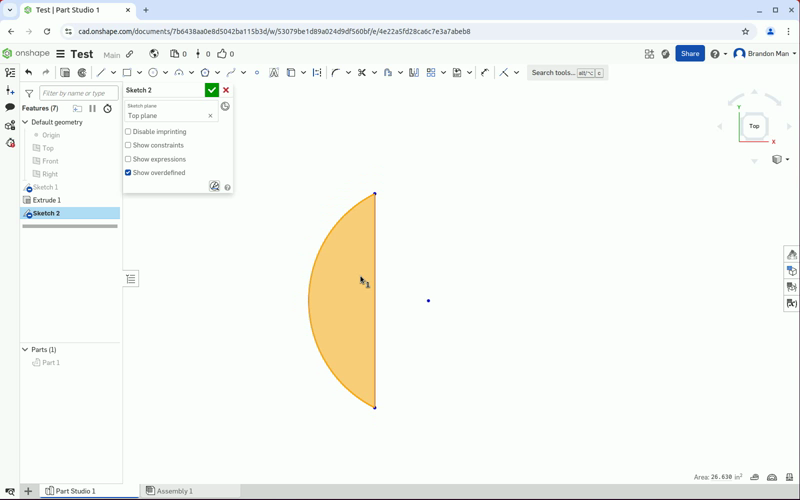
scroll(-6)
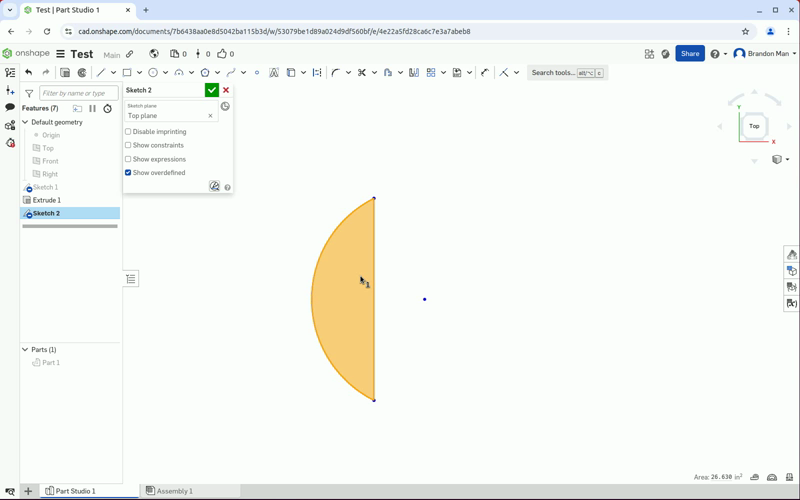
scroll(-6)
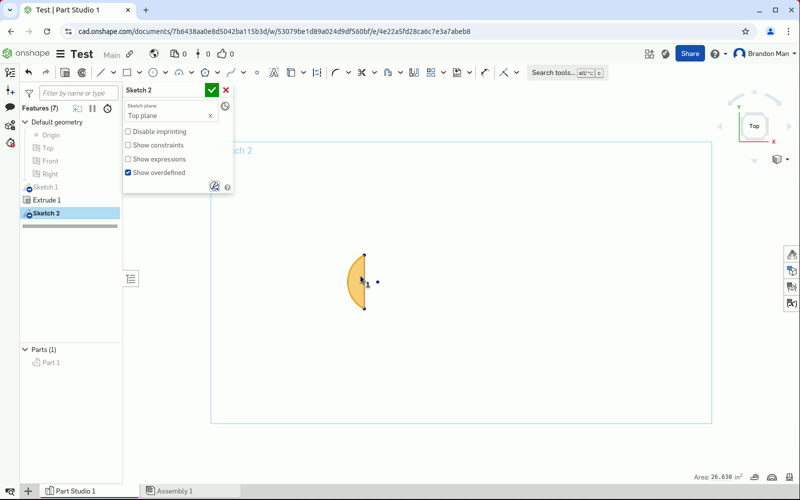
mouse_move(73, 352)
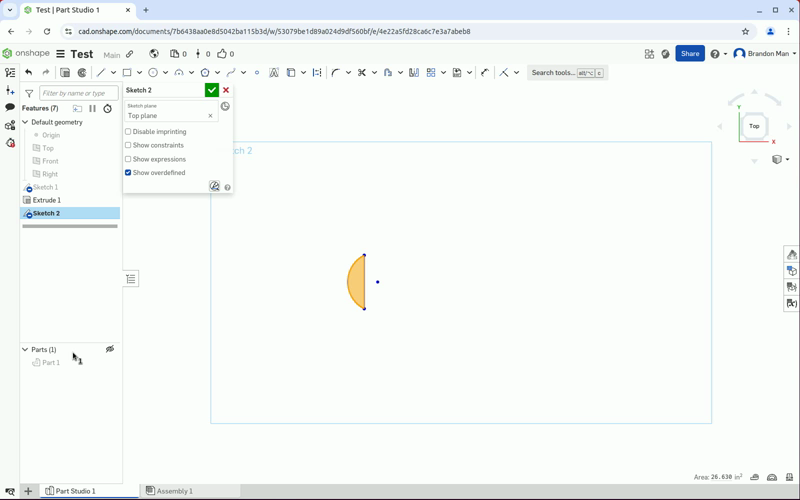
key(shift+y)
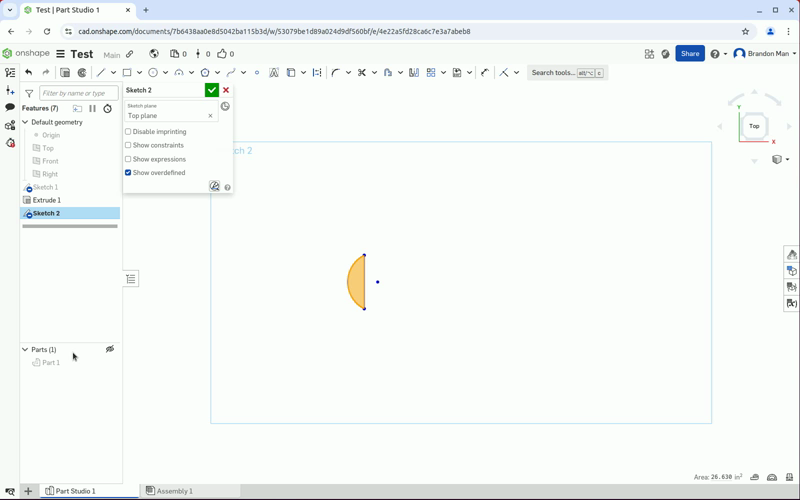
key(shift+e)
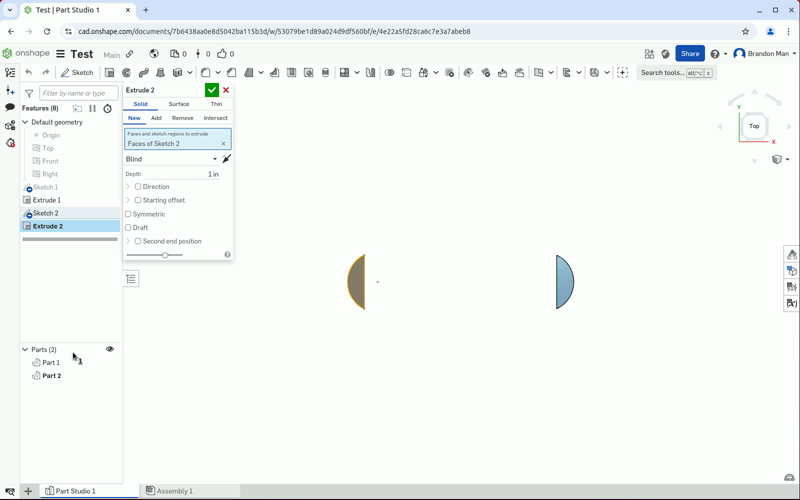
mouse_move(143, 106)
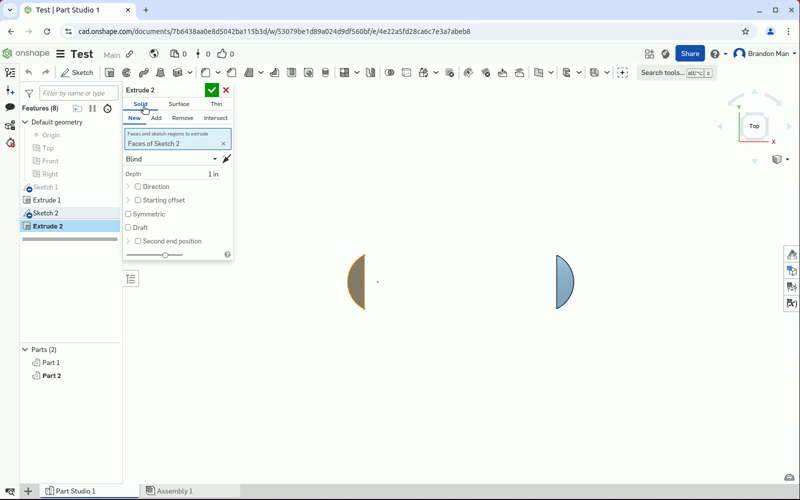
click(143, 106)
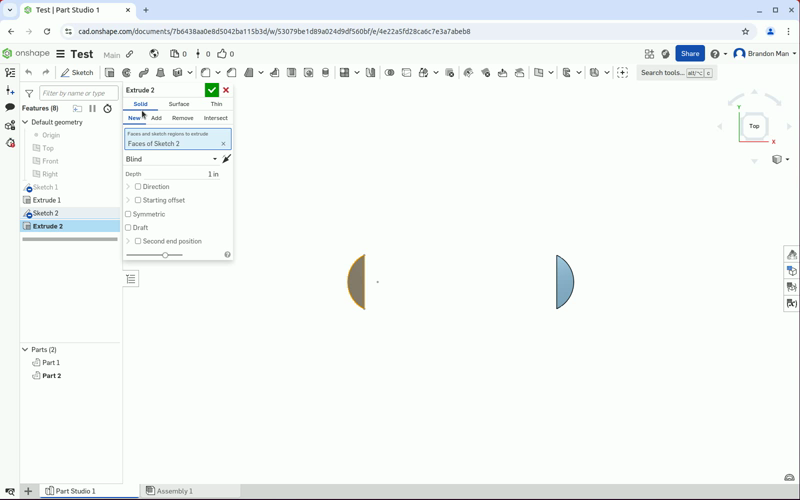
mouse_move(137, 120)
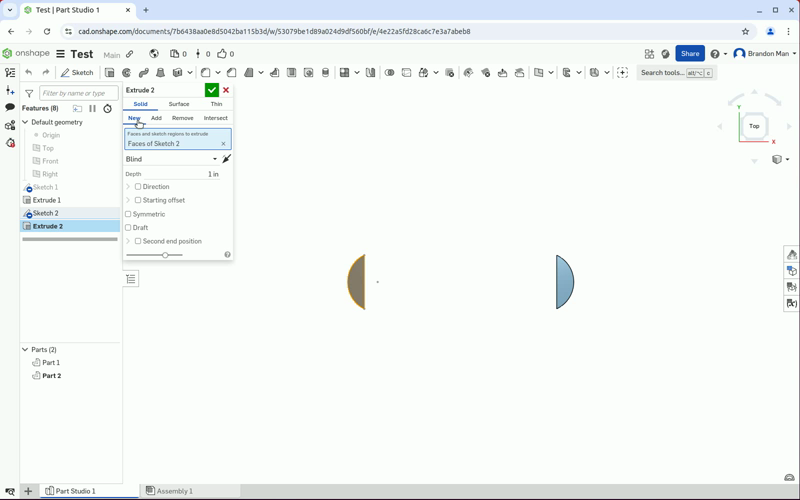
click(137, 120)
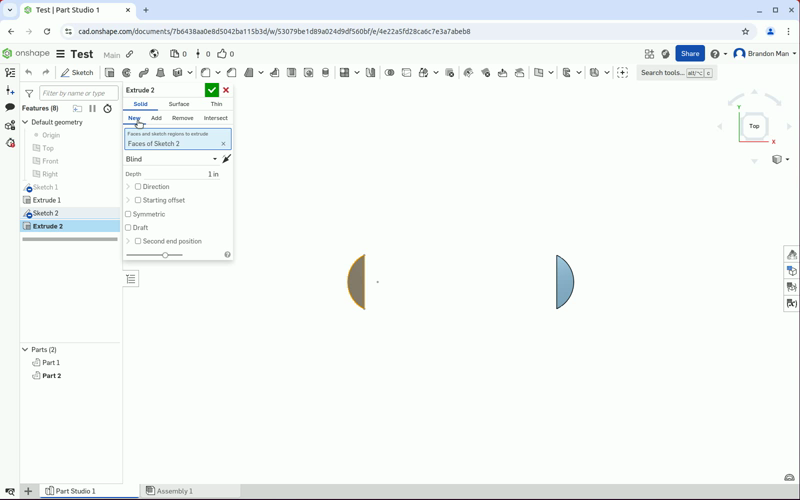
key(tab, 4)
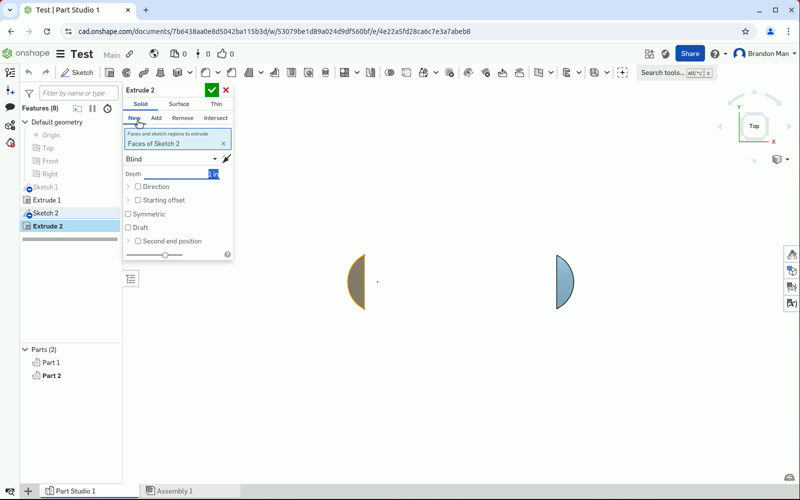
text(6.74)
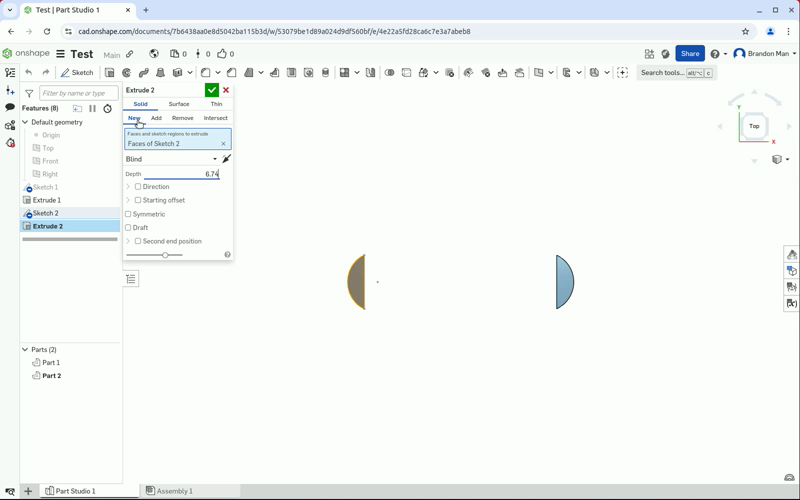
key(enter)
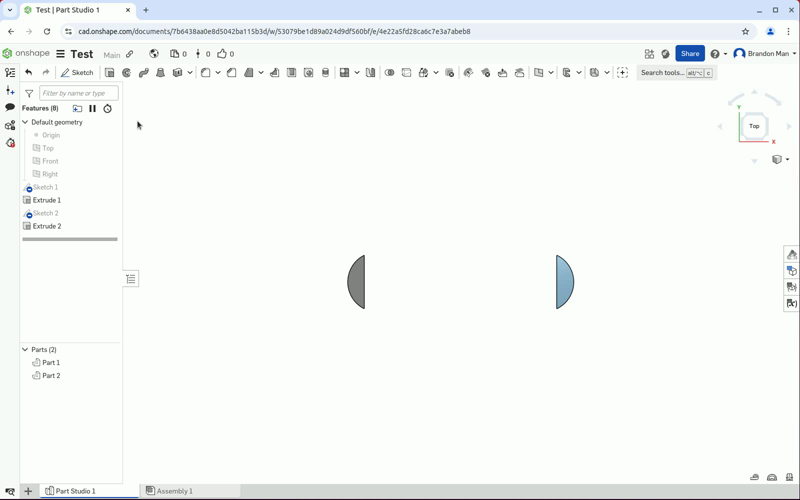
key(shift+h)
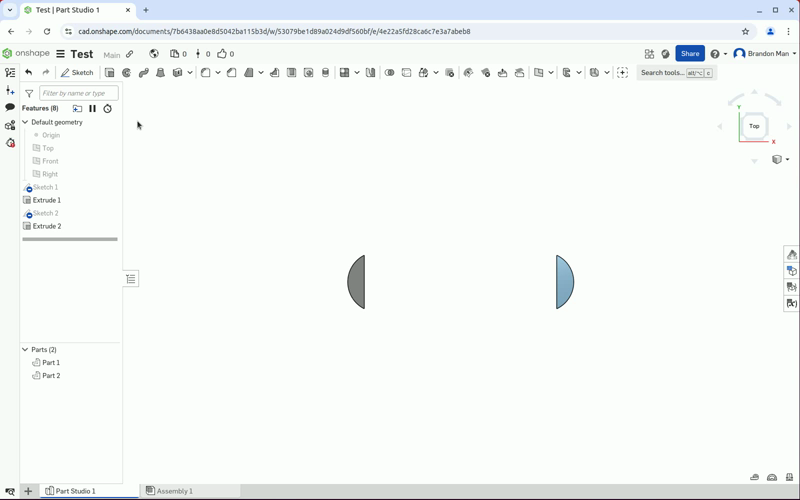
key(shift+h)
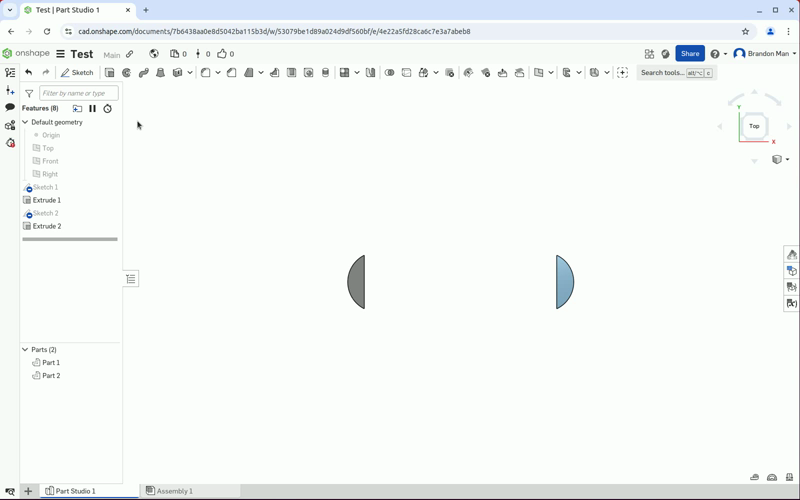
mouse_move(73, 189)
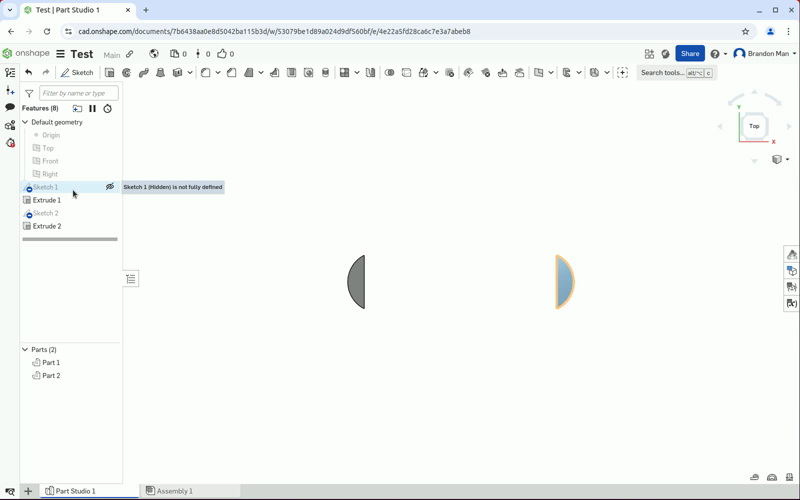
click(73, 189)
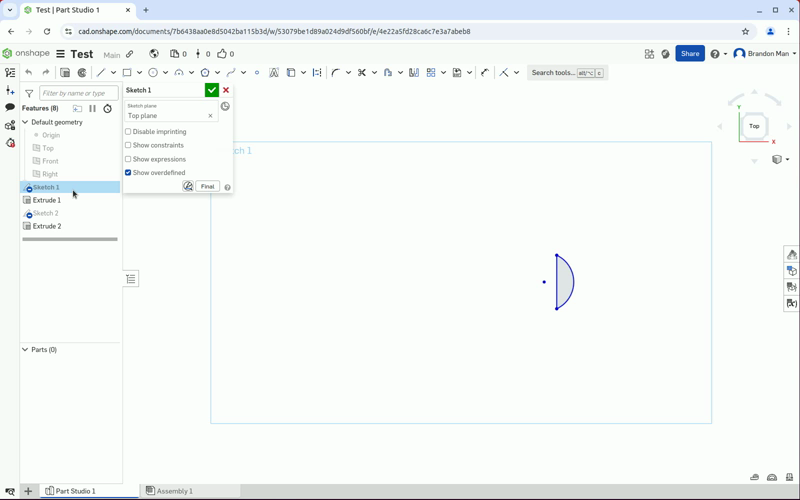
mouse_move(229, 92)
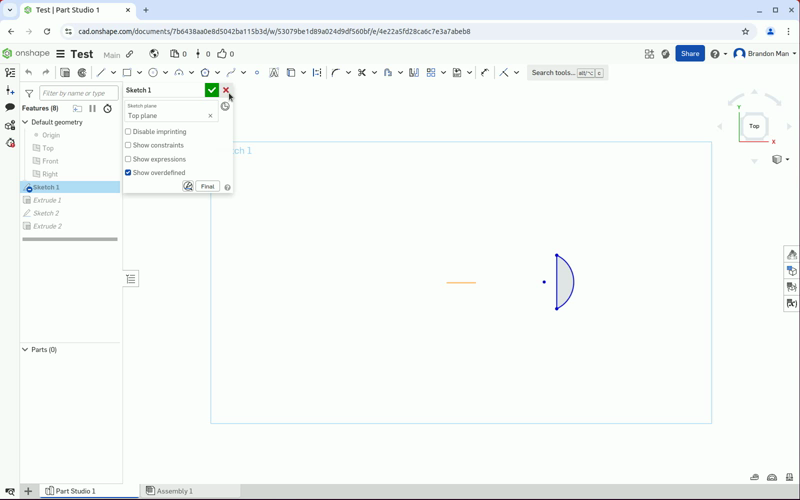
click(229, 92)
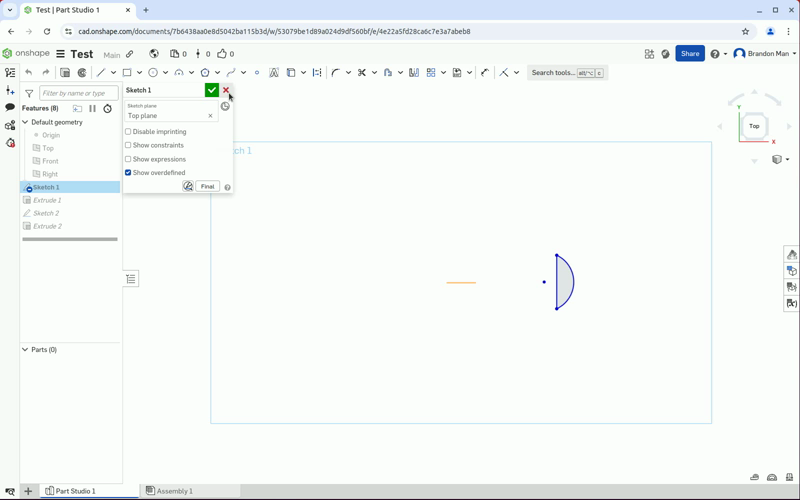
key(shift+s)
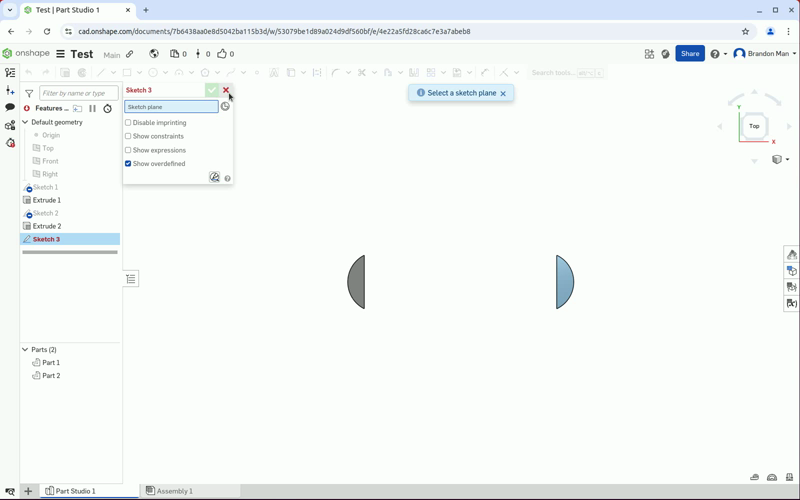
mouse_move(73, 150)
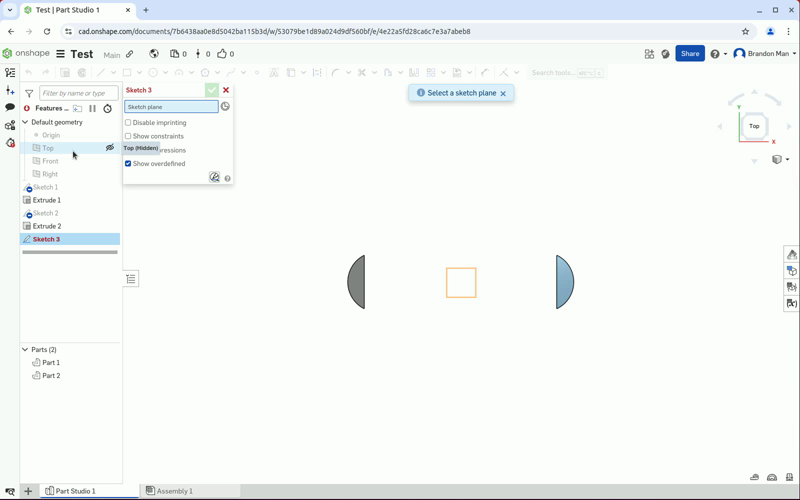
click(73, 150)
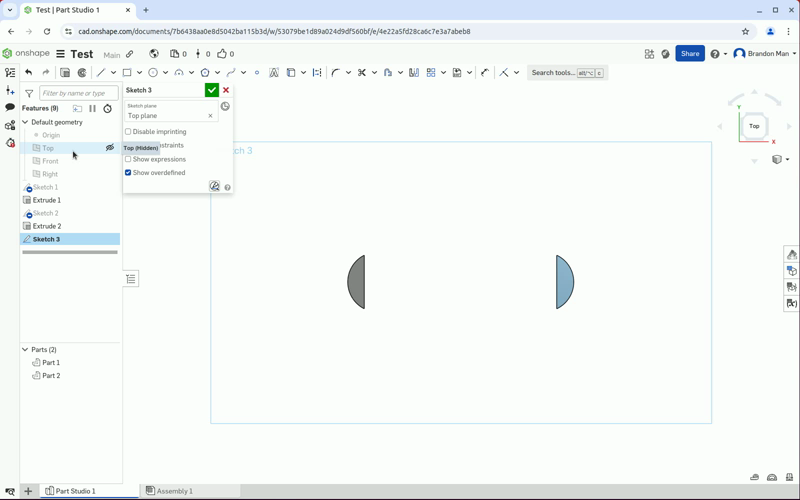
mouse_move(73, 352)
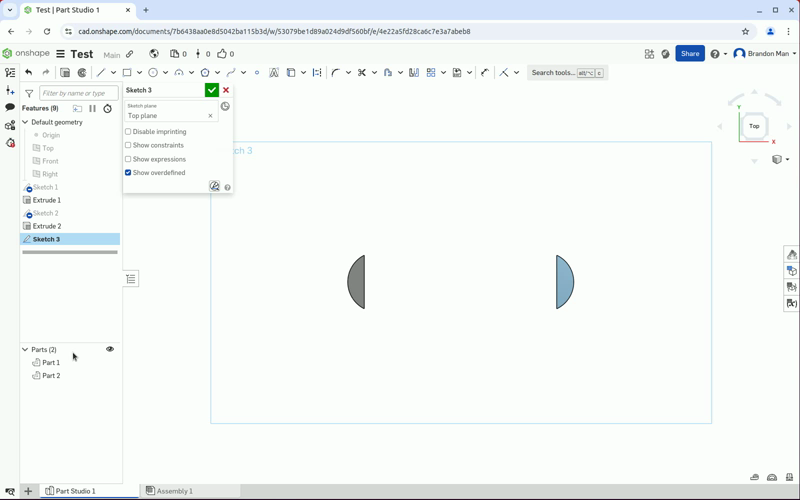
key(y)
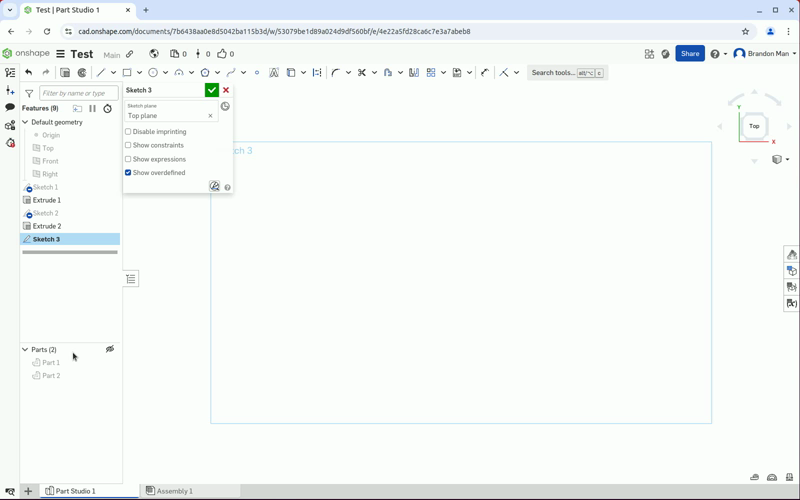
key(l)
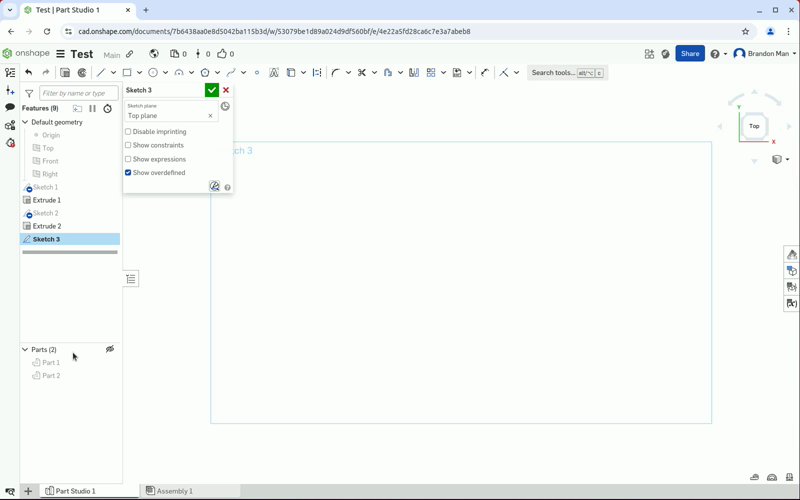
key_down(shift)
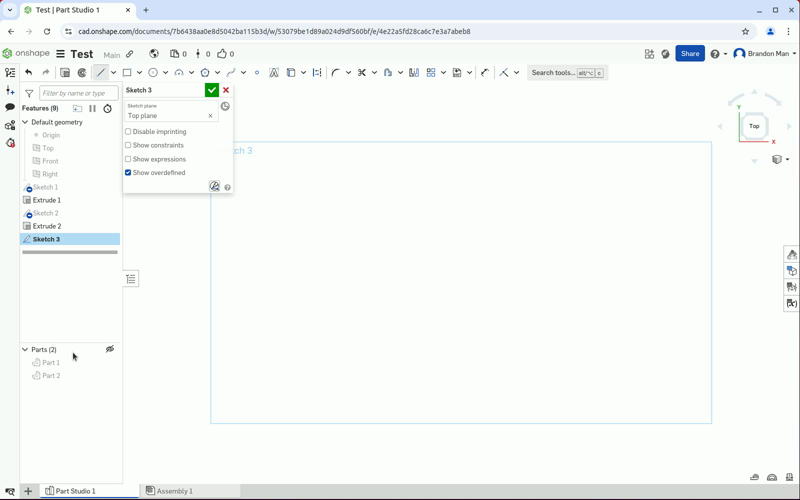
mouse_move(364, 308)
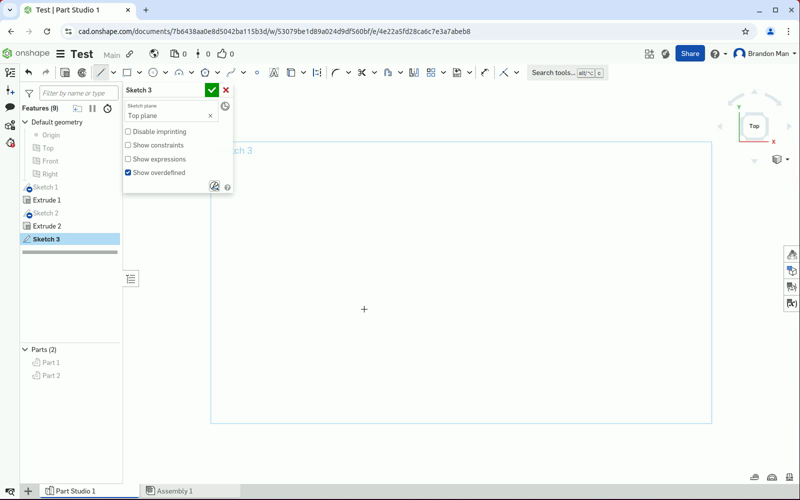
click(364, 308)
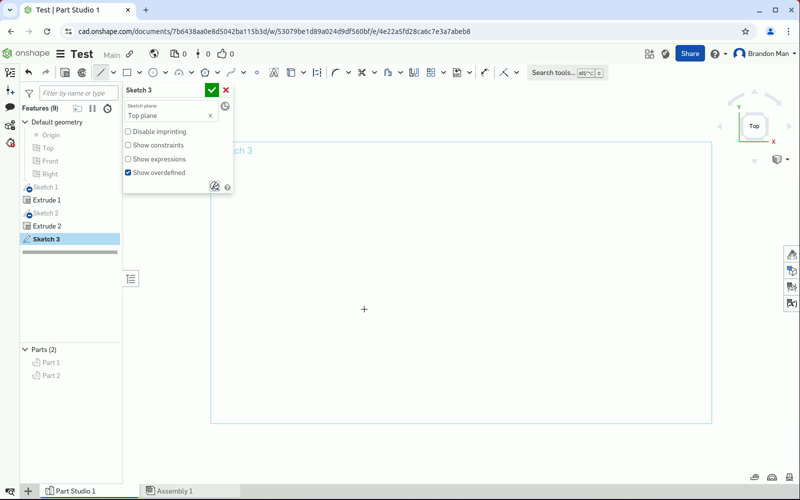
key_up(shift)
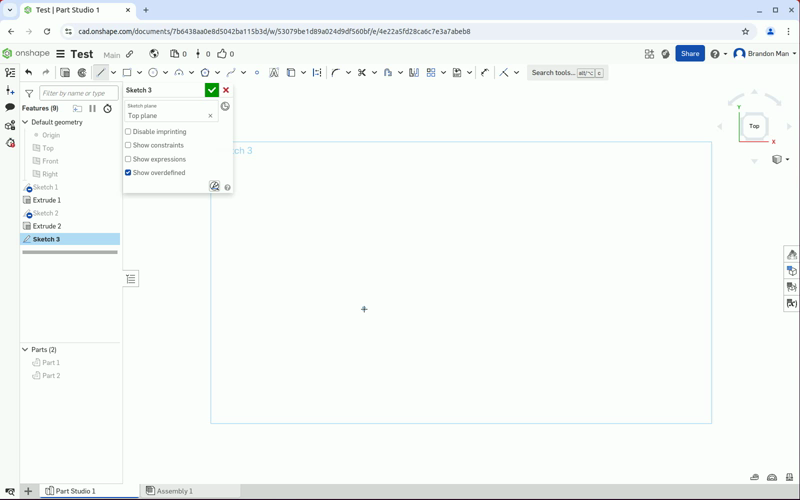
key_down(shift)
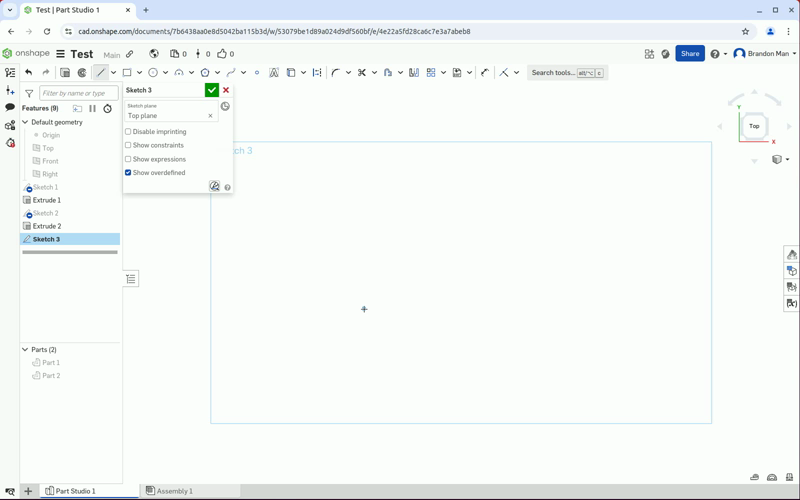
mouse_move(555, 308)
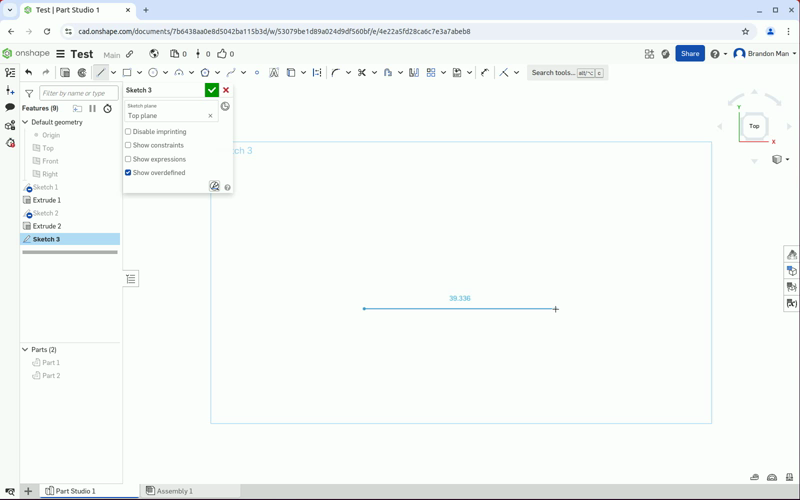
click(555, 308)
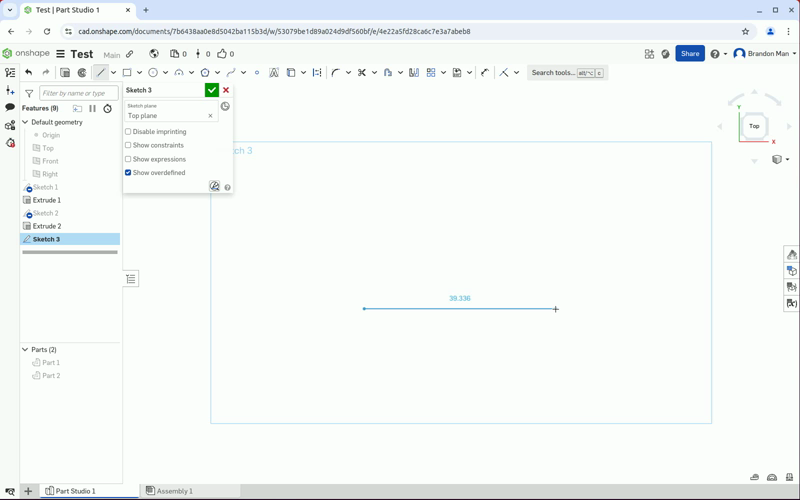
key_up(shift)
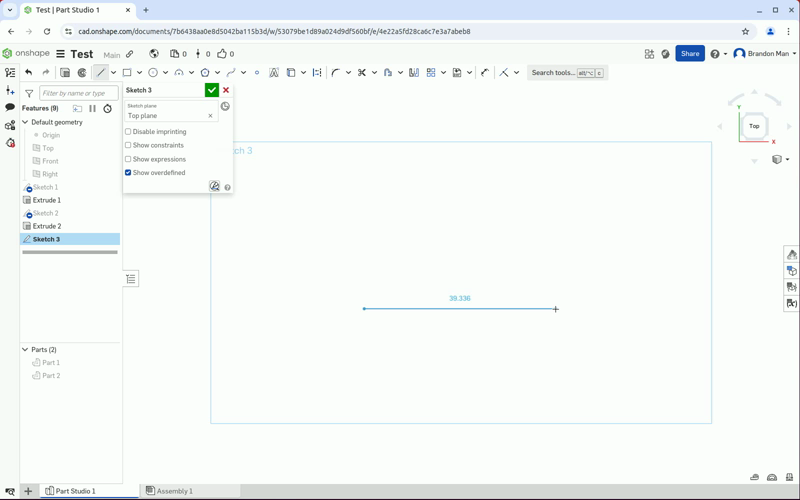
key_down(shift)
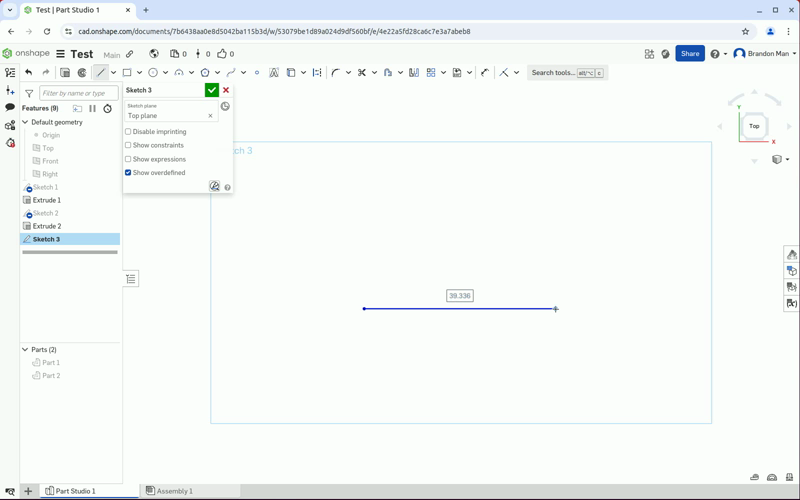
mouse_move(585, 308)
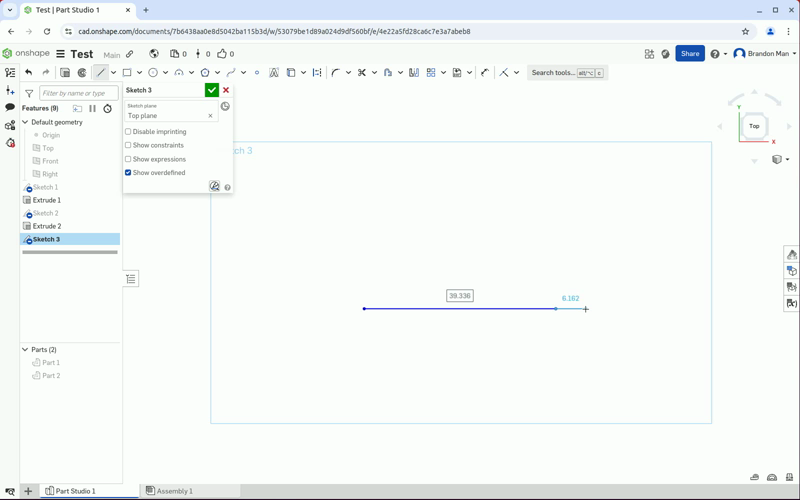
mouse_move(555, 256)
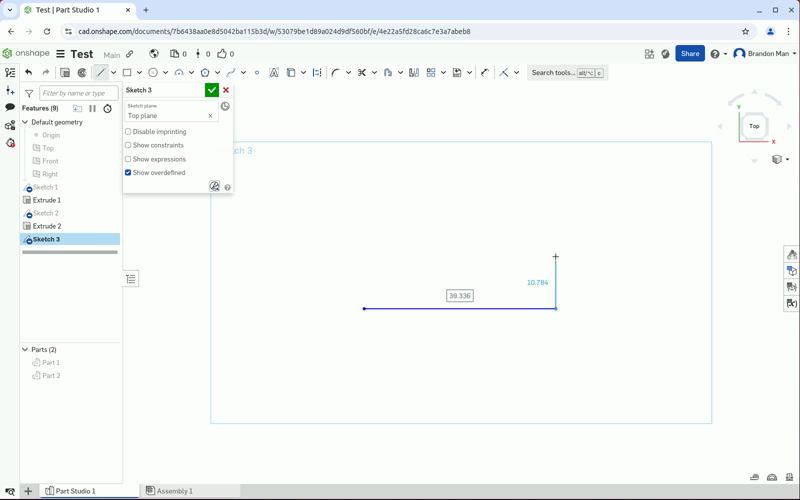
click(555, 256)
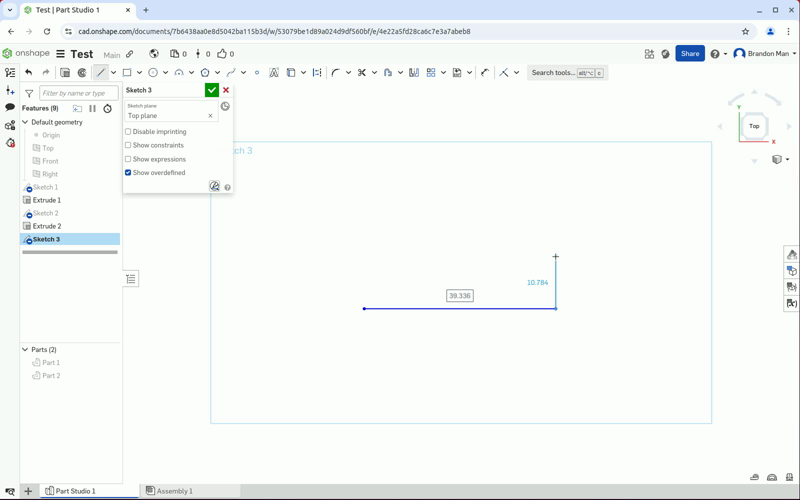
key_up(shift)
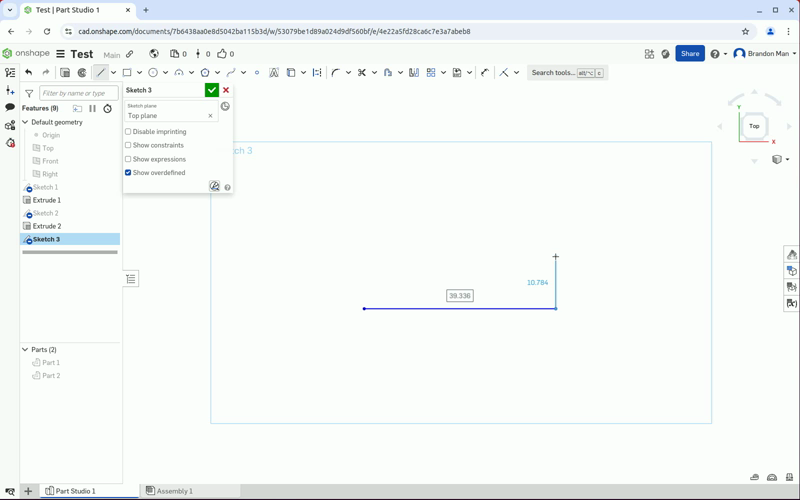
key_down(shift)
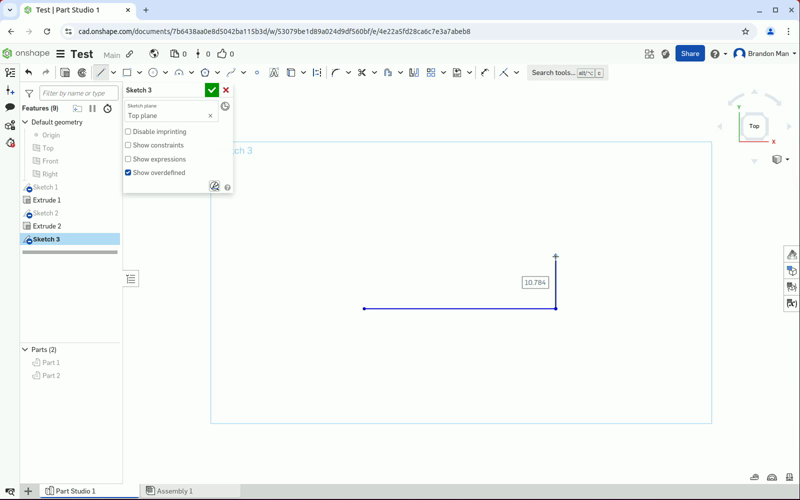
mouse_move(364, 256)
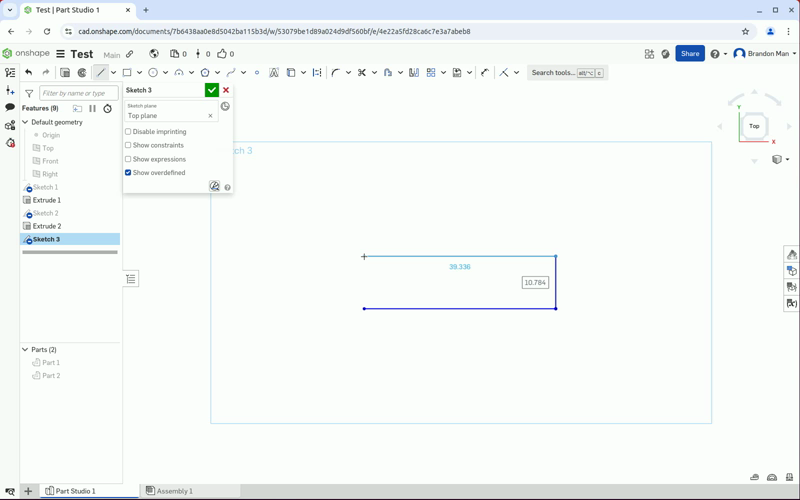
click(364, 256)
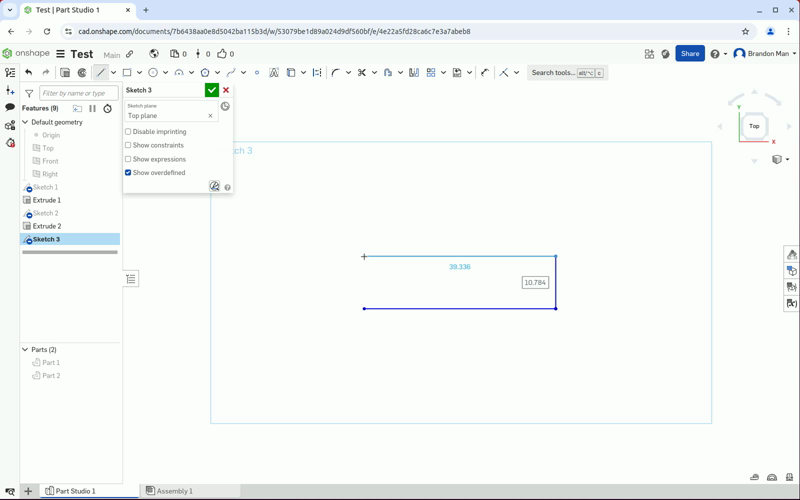
key_up(shift)
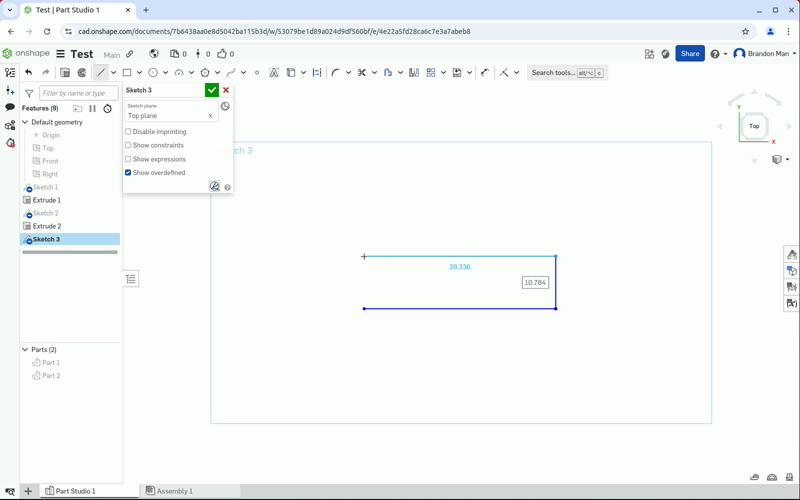
mouse_move(394, 256)
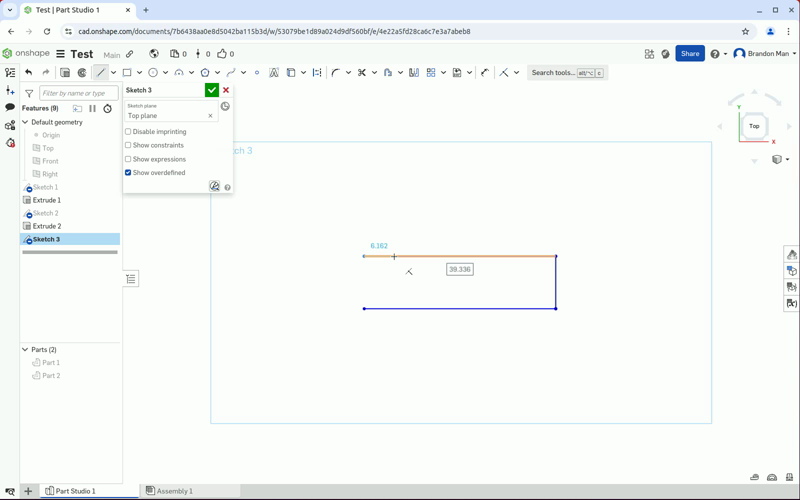
key_down(shift)
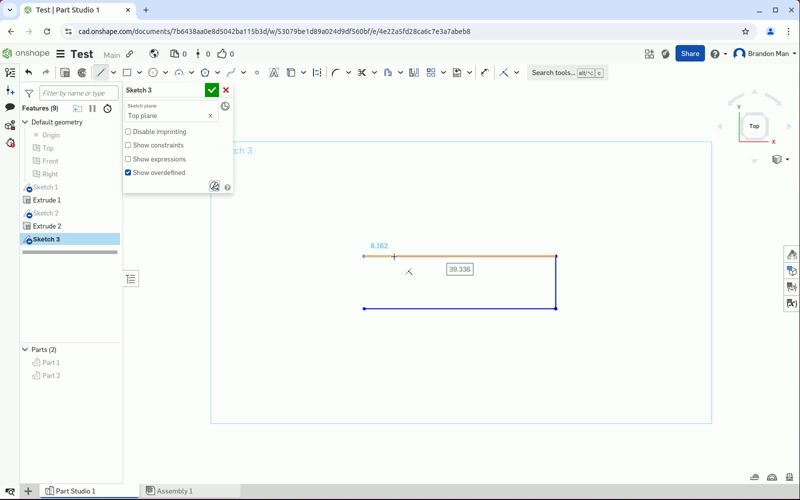
mouse_move(364, 308)
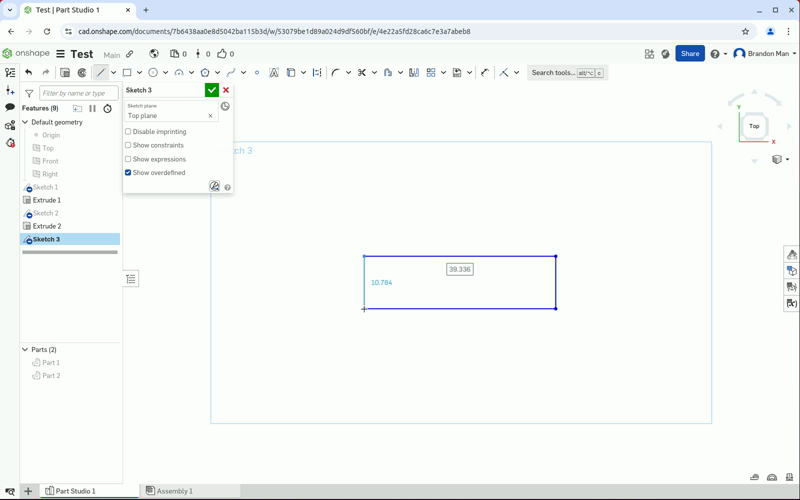
key_up(shift)
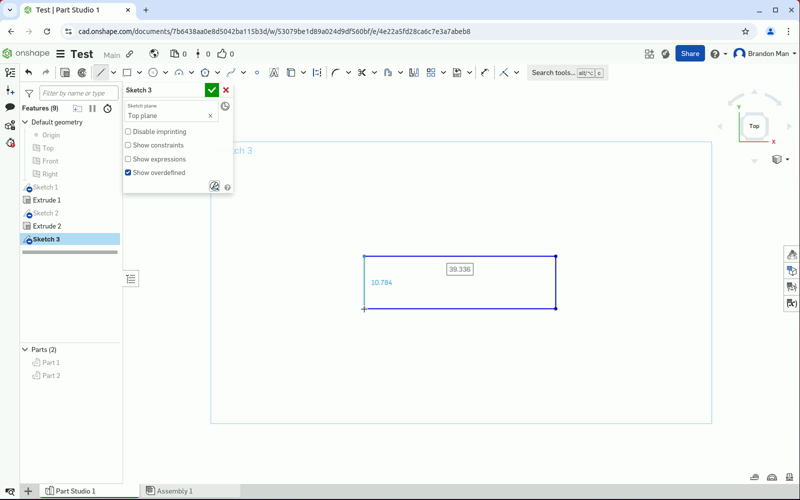
click(364, 308)
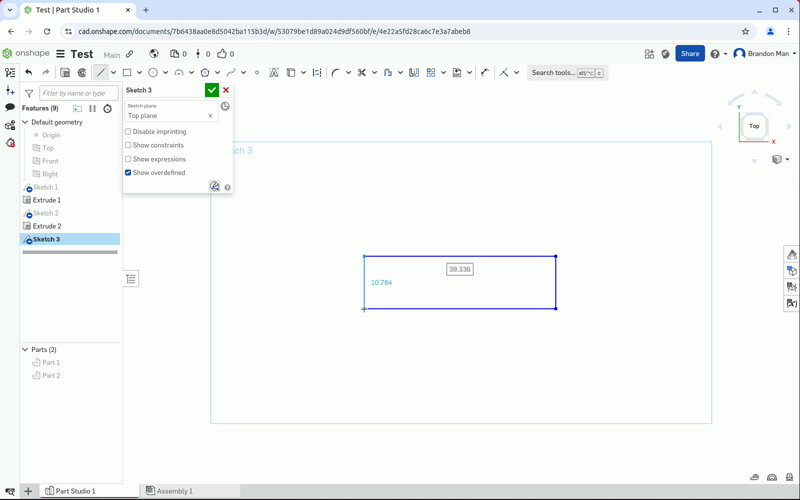
key(esc)
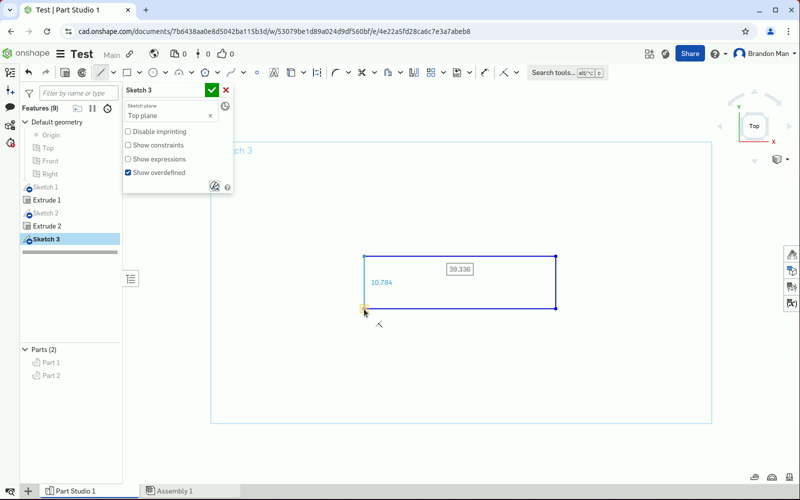
mouse_move(517, 268)
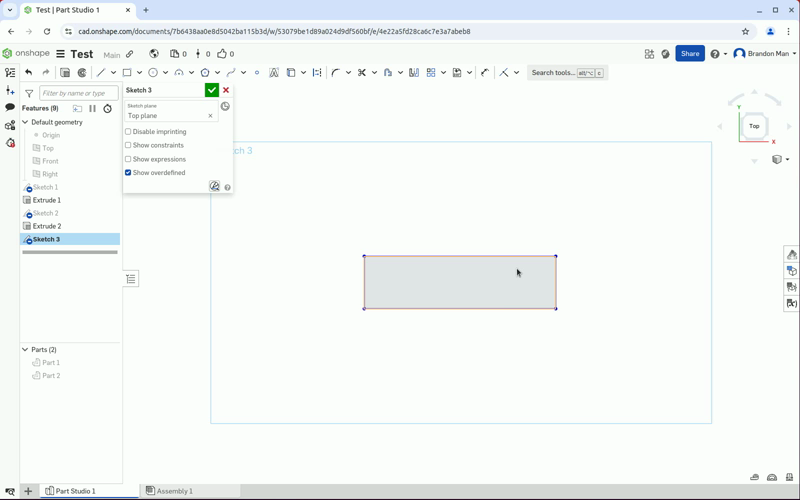
click(517, 268)
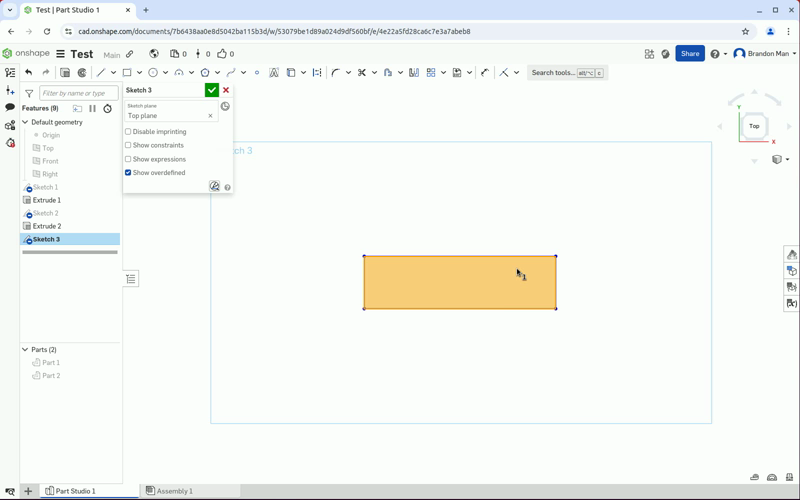
mouse_move(73, 352)
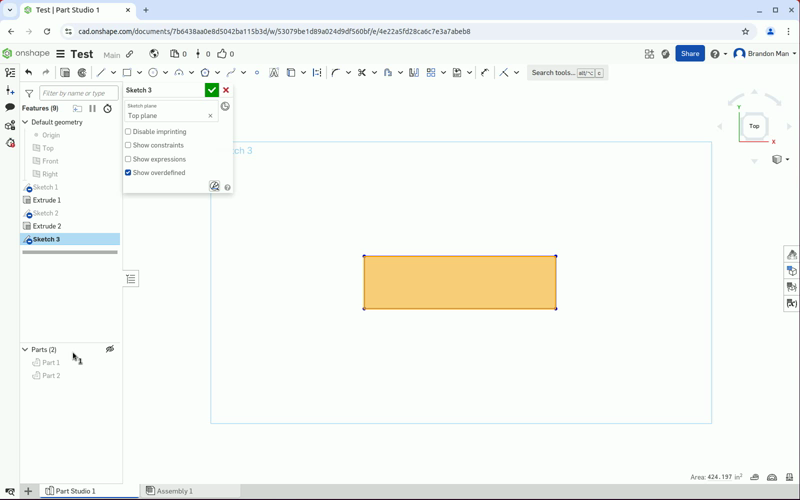
key(shift+y)
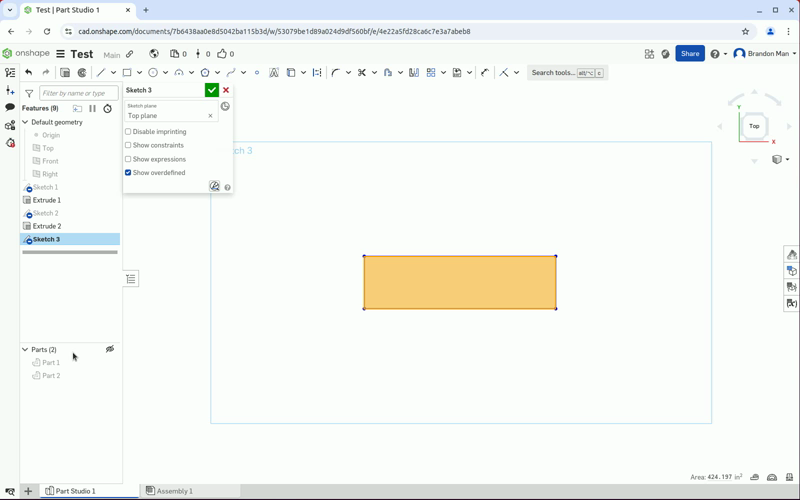
key(shift+e)
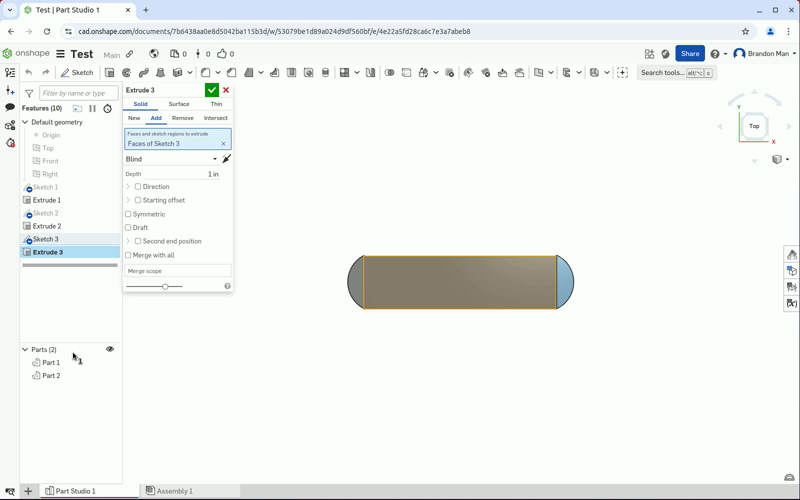
mouse_move(143, 106)
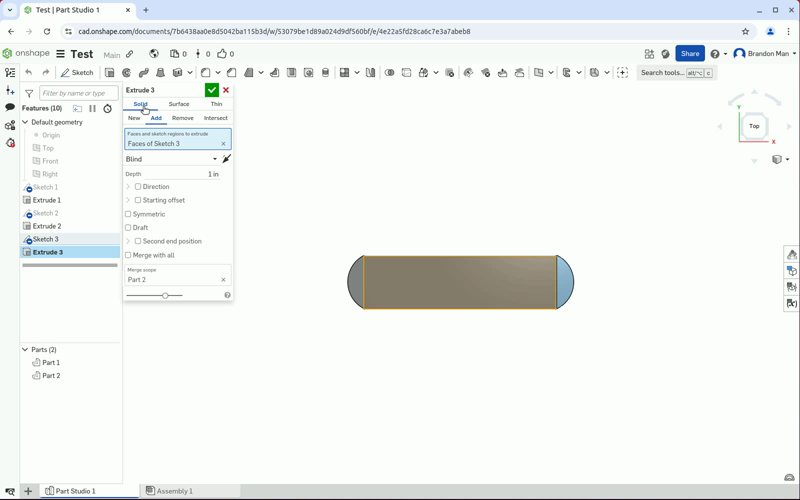
click(143, 106)
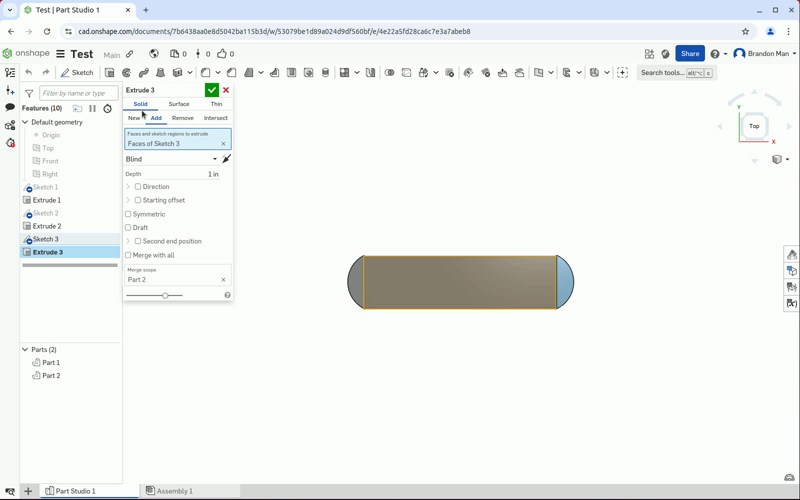
mouse_move(137, 120)
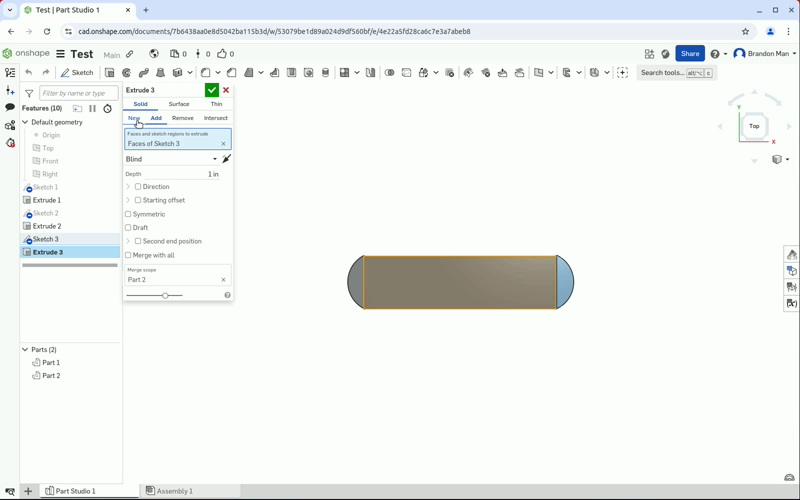
click(137, 120)
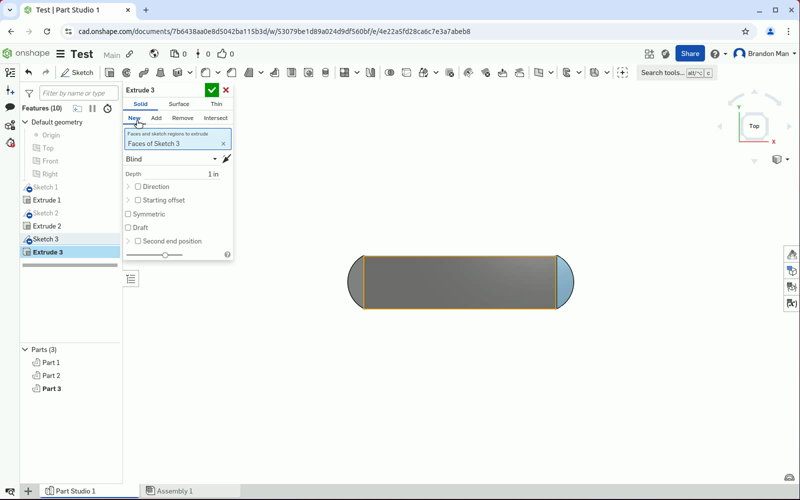
key(tab, 4)
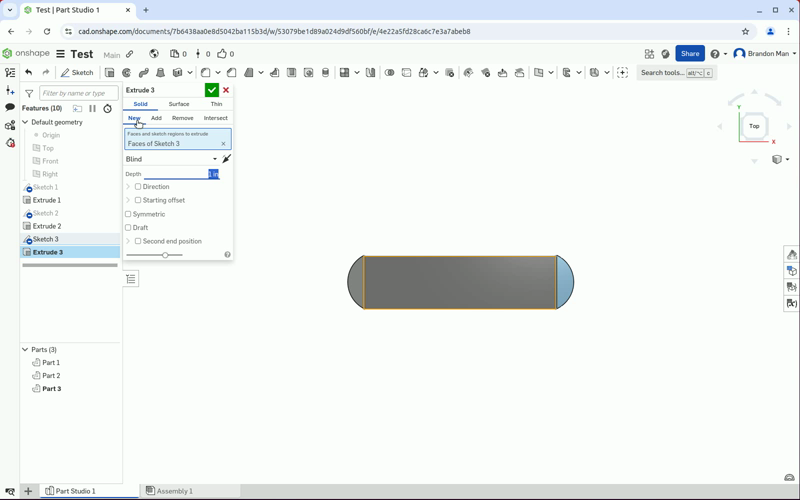
text(6.74)
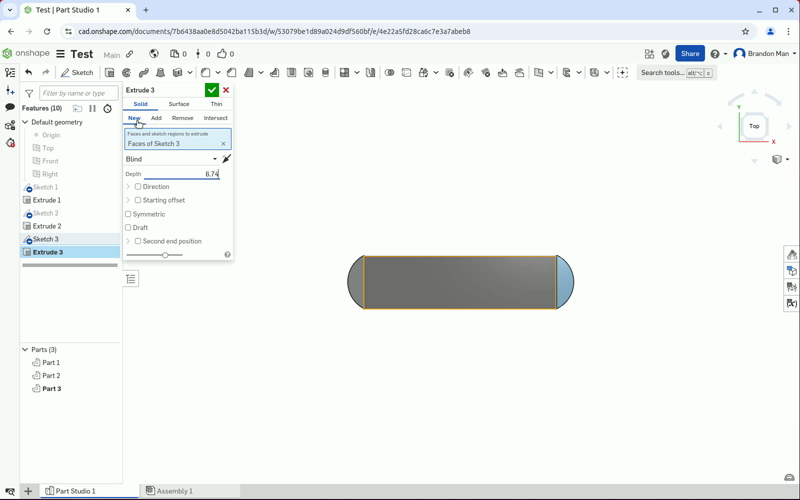
key(enter)
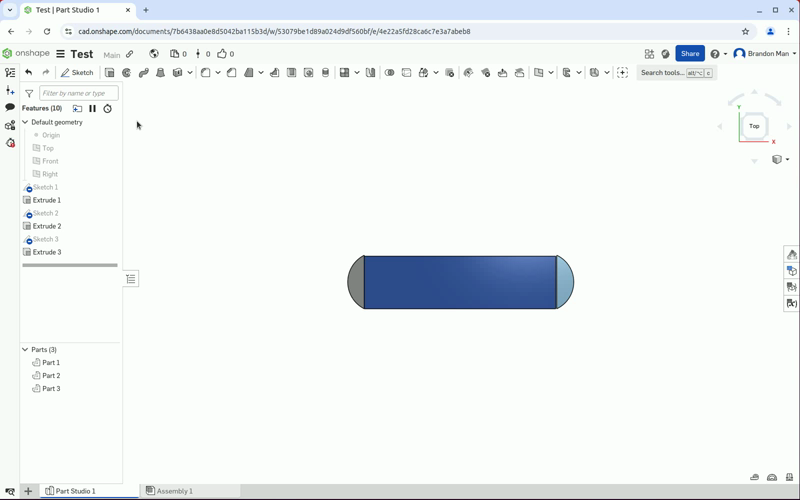
key(shift+h)
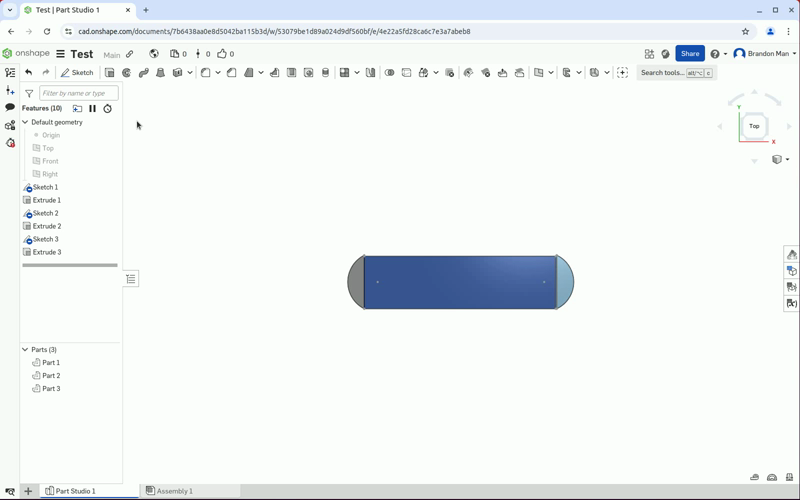
key(shift+h)
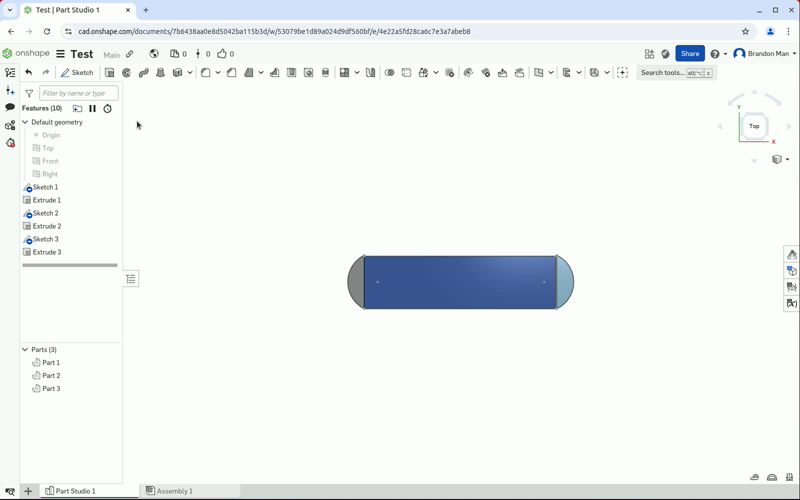
key(shift+7)
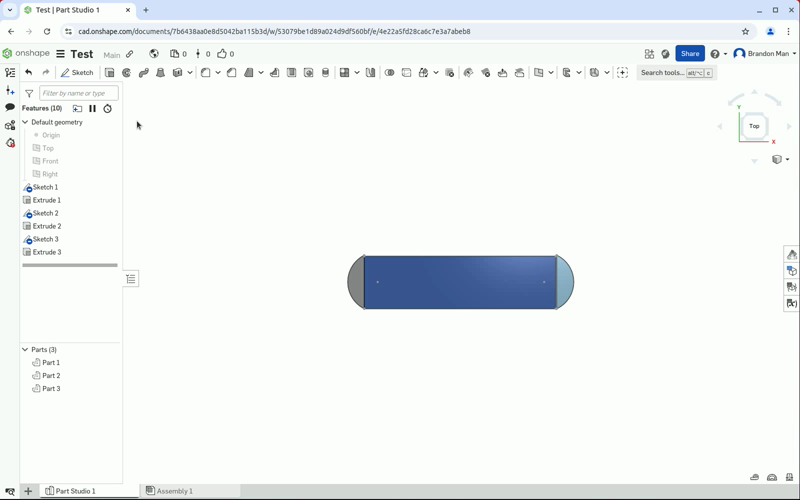
key(up, 3)
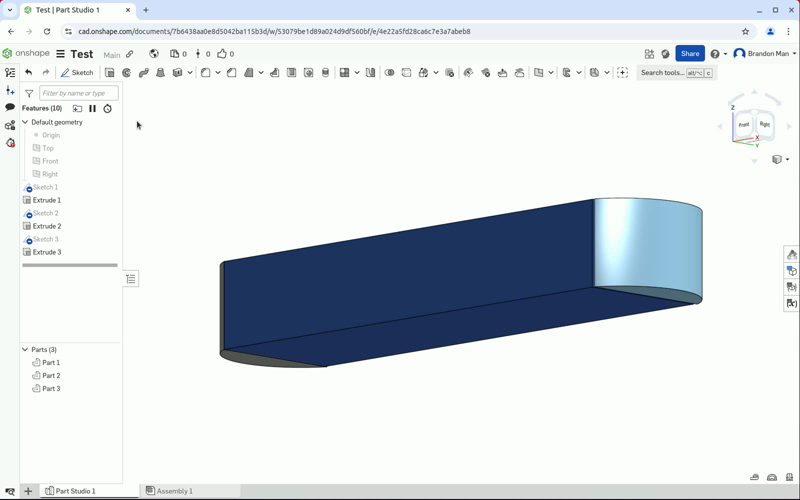
key(left, 3)
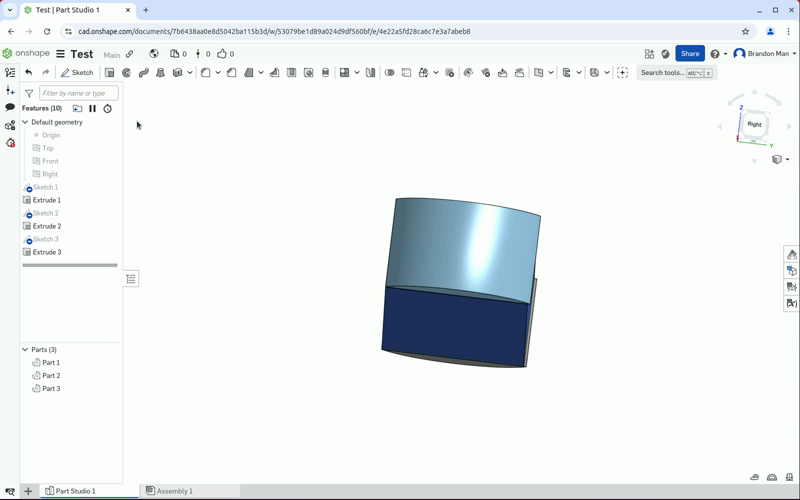
key(right, 3)
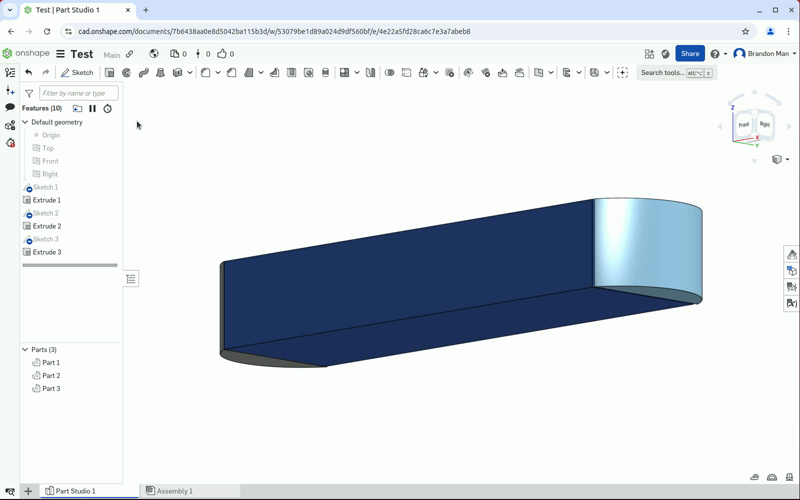
key(down, 3)
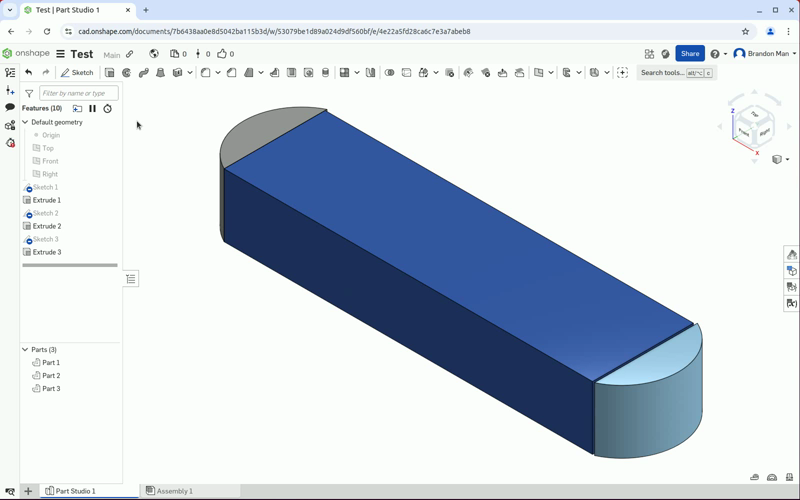
mouse_move(73, 189)
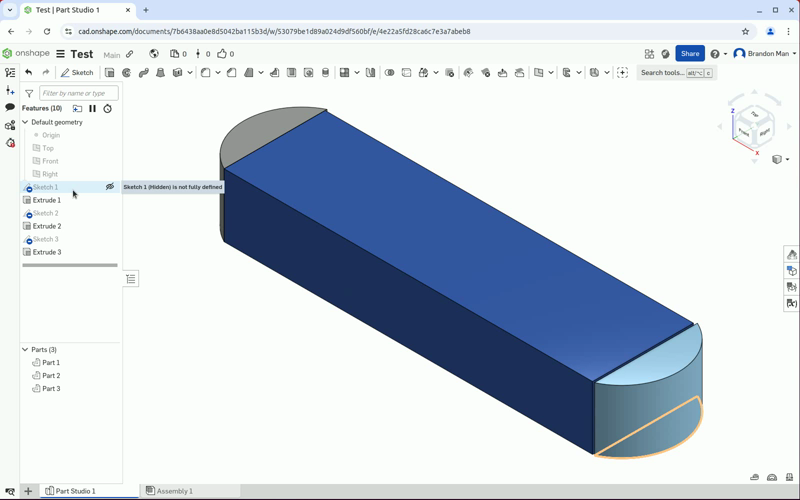
click(73, 189)